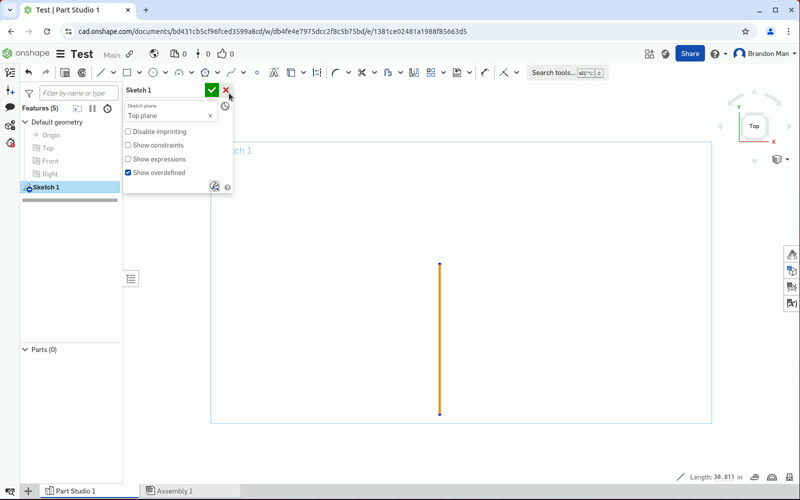
key(shift+h)
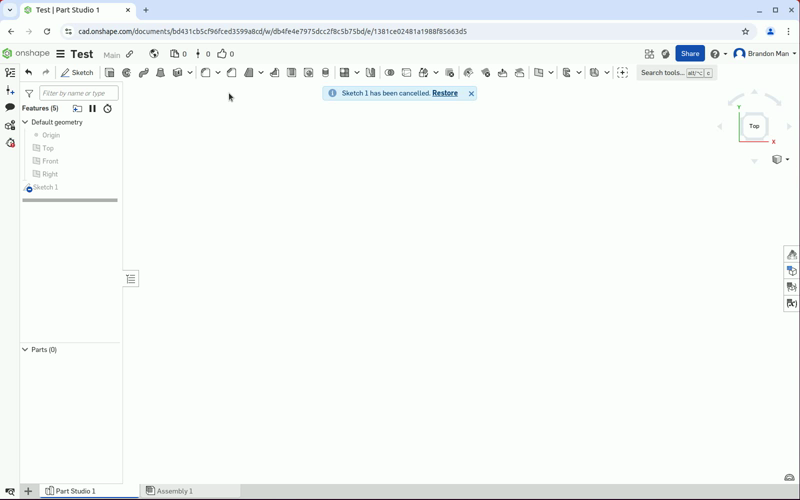
mouse_move(73, 352)
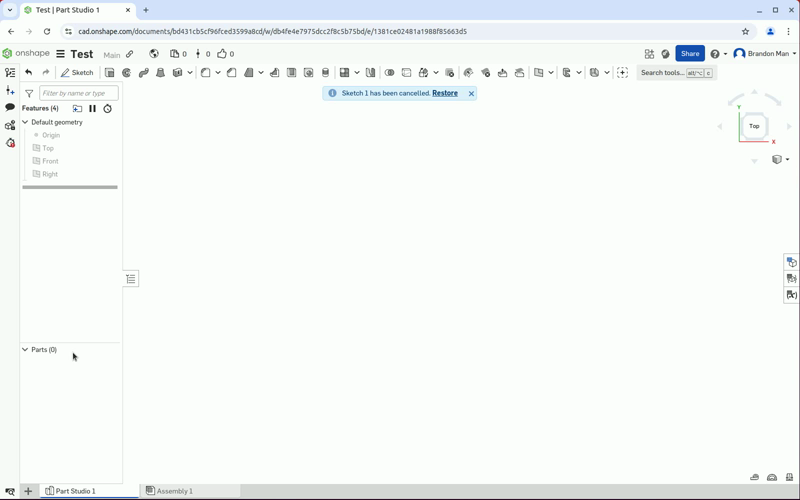
key(y)
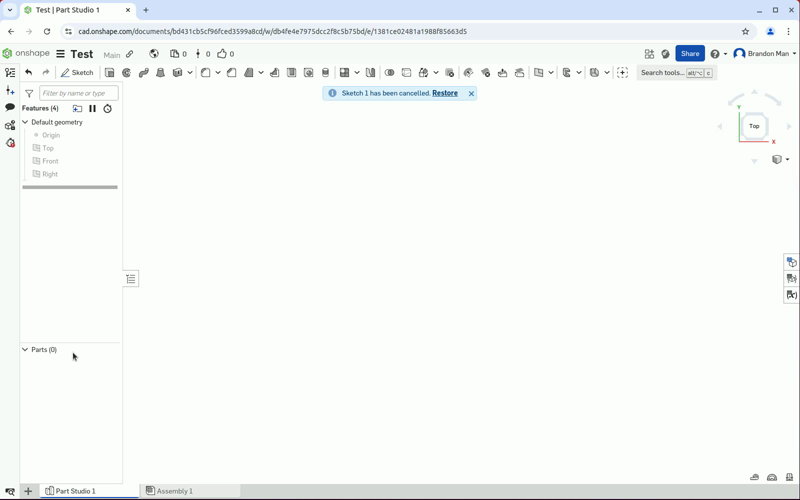
key(shift+p)
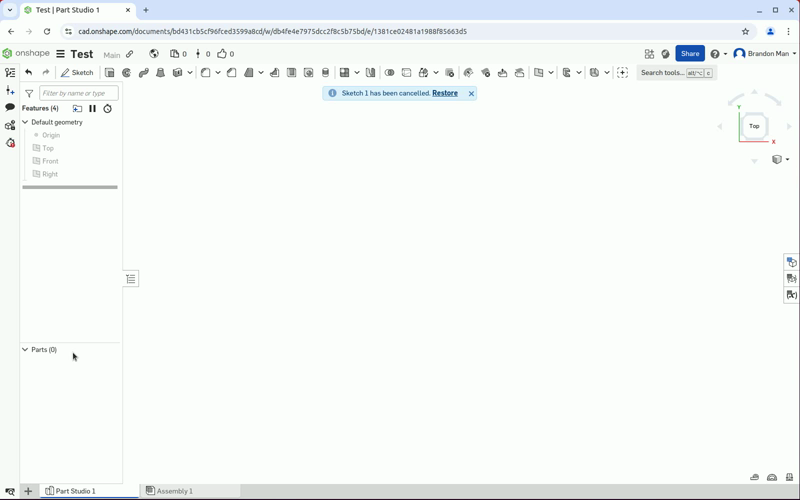
key(space)
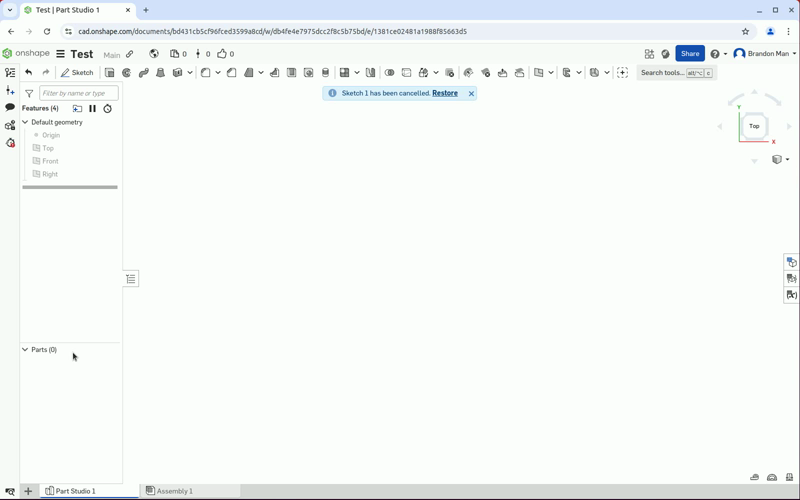
key_down(shift)
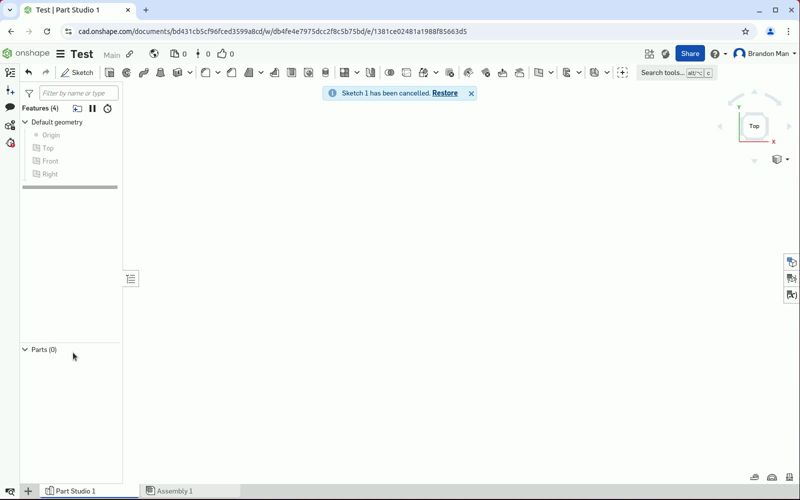
key(up)
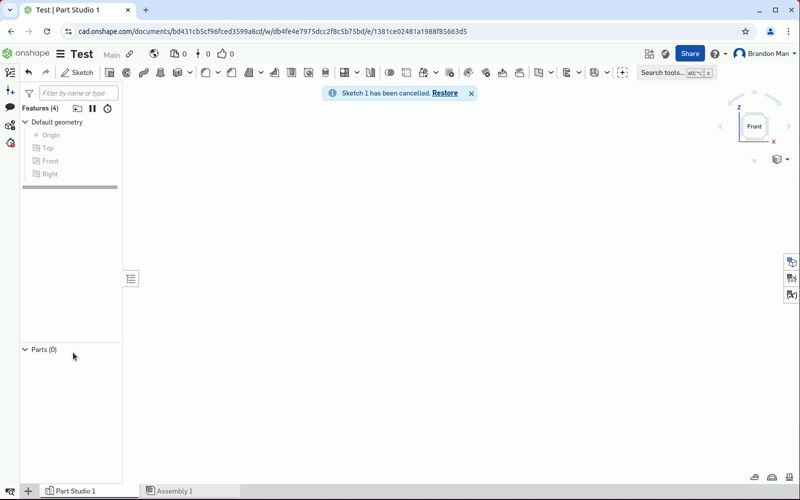
key_up(shift)
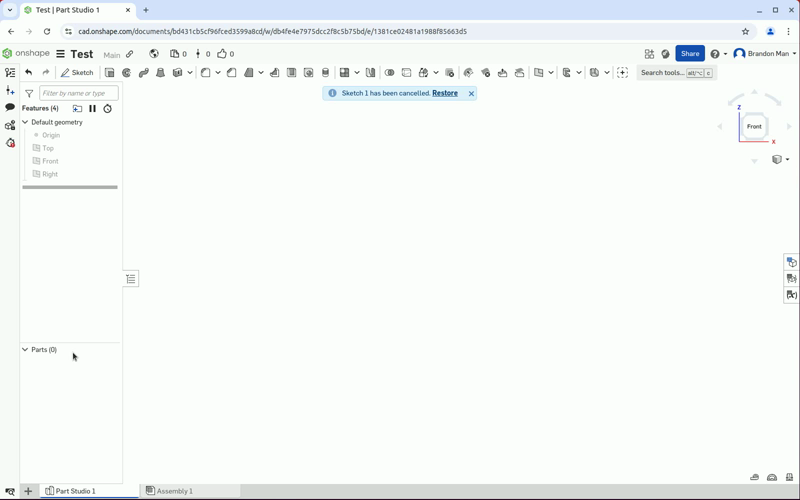
key(space)
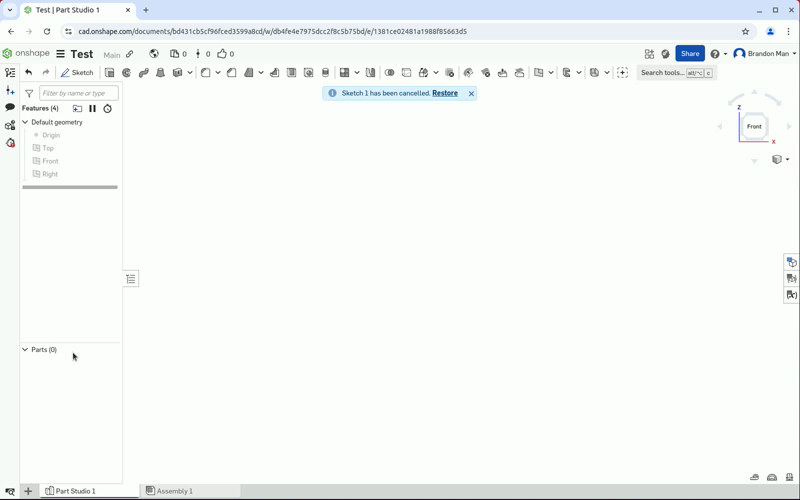
key_down(shift)
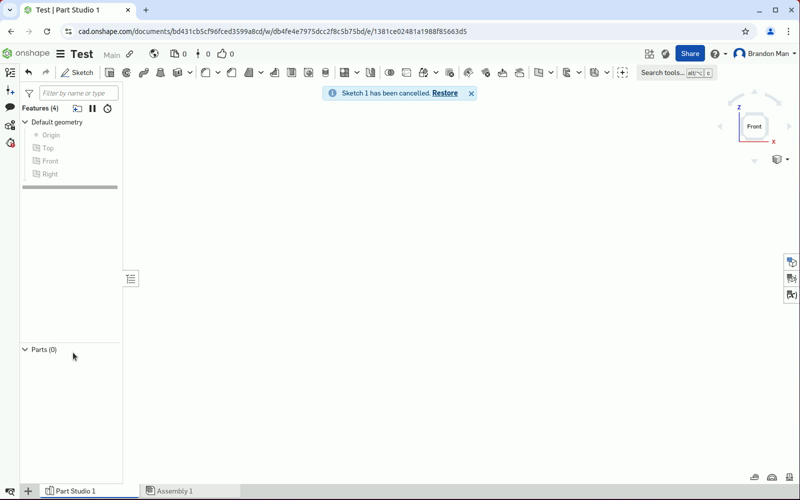
key(left)
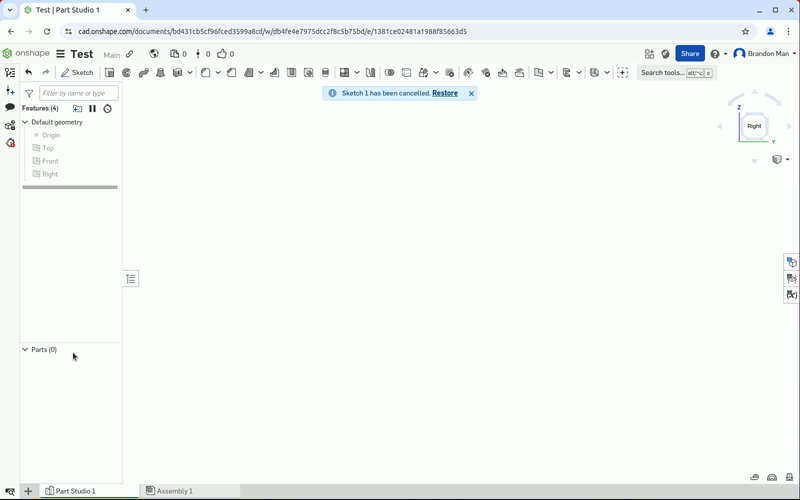
key_up(shift)
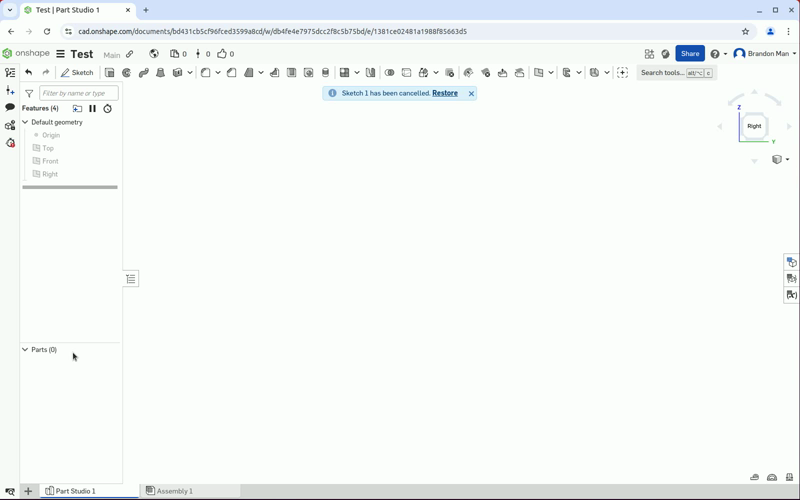
mouse_move(73, 352)
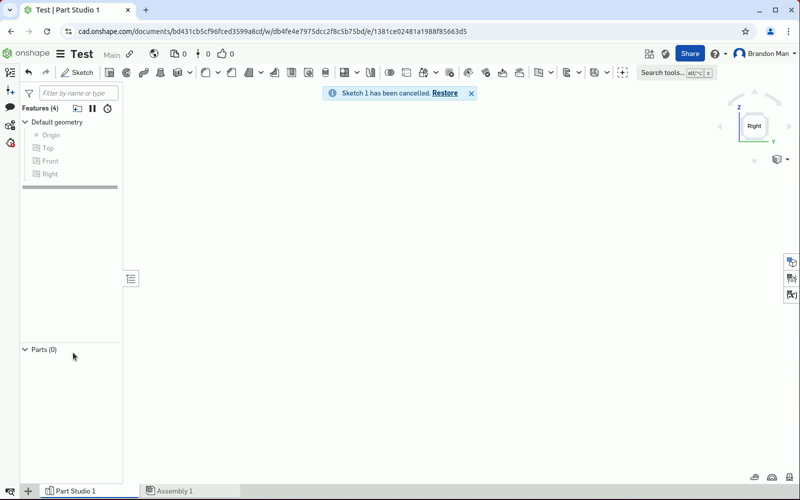
key(shift+y)
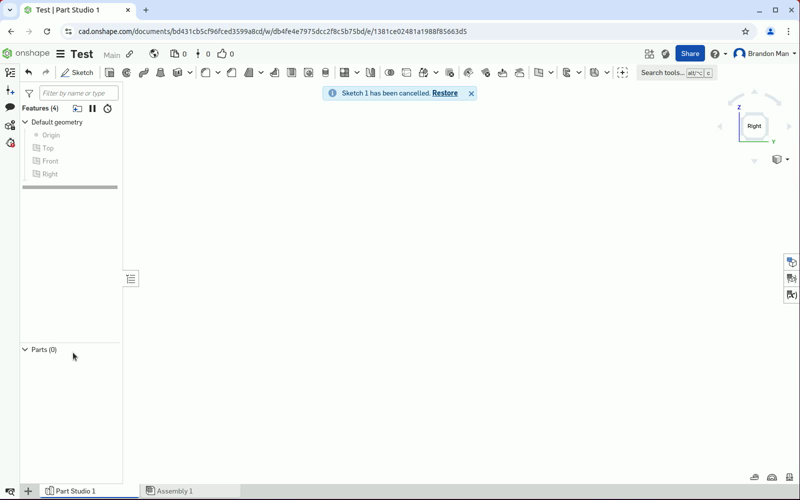
key(shift+s)
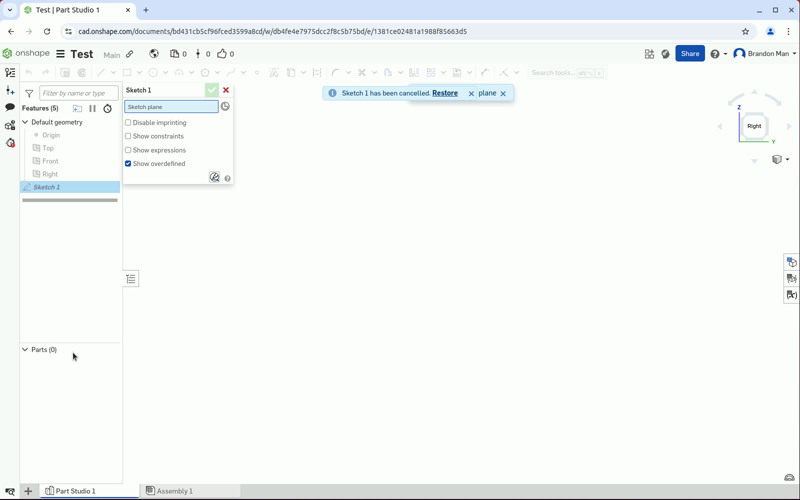
mouse_move(73, 176)
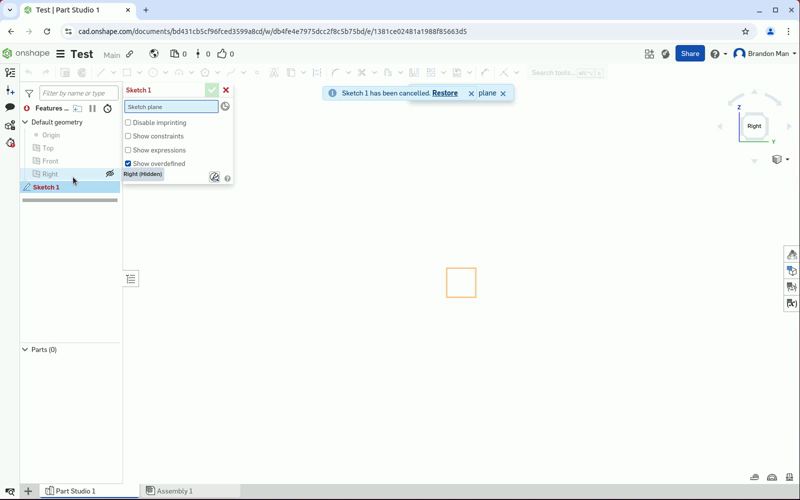
click(73, 176)
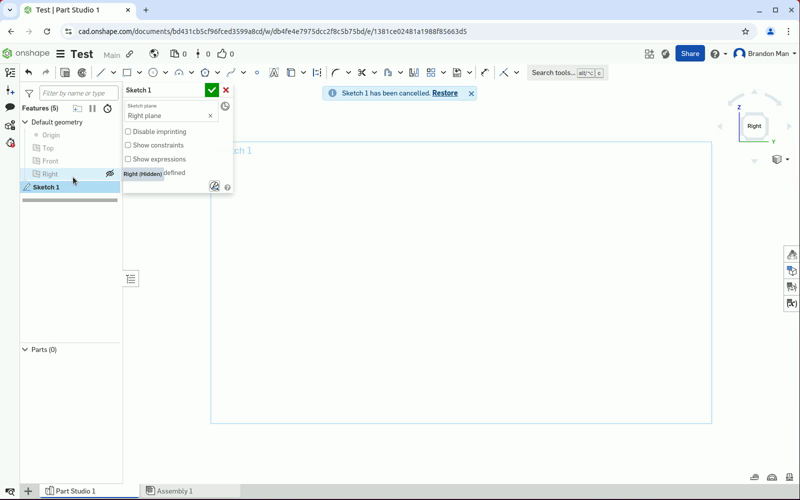
mouse_move(73, 352)
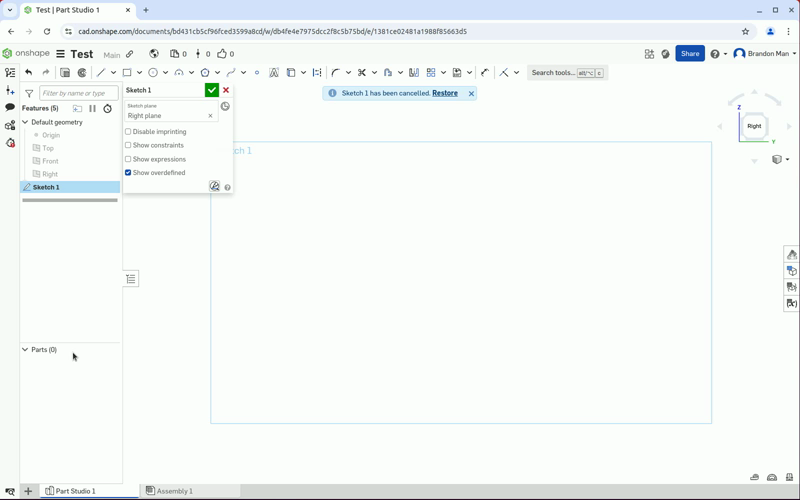
key(y)
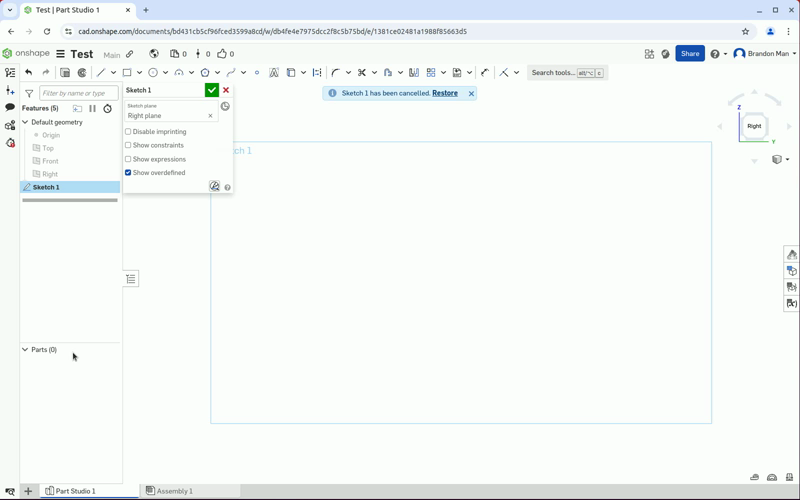
key(l)
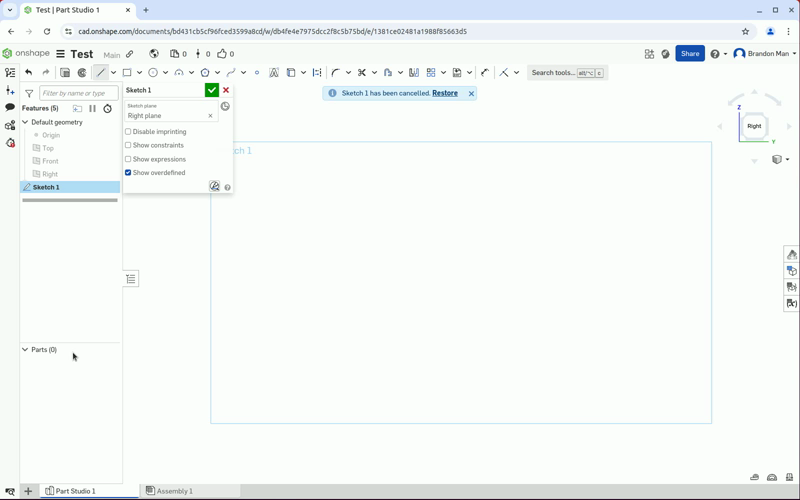
key_down(shift)
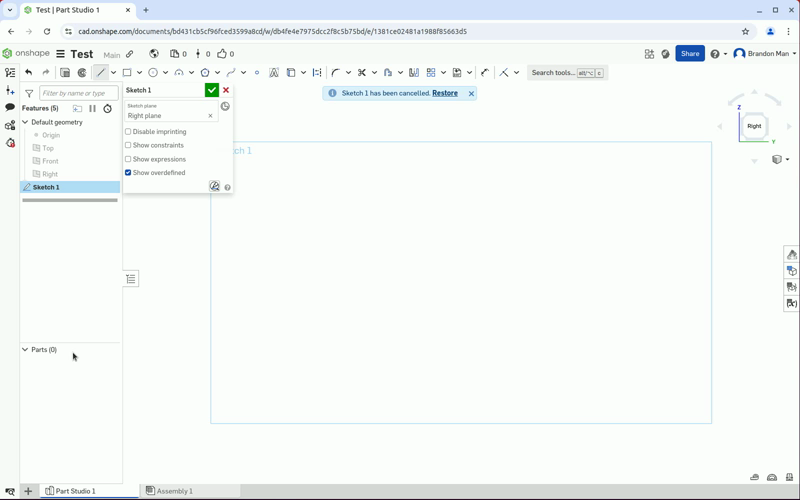
mouse_move(427, 297)
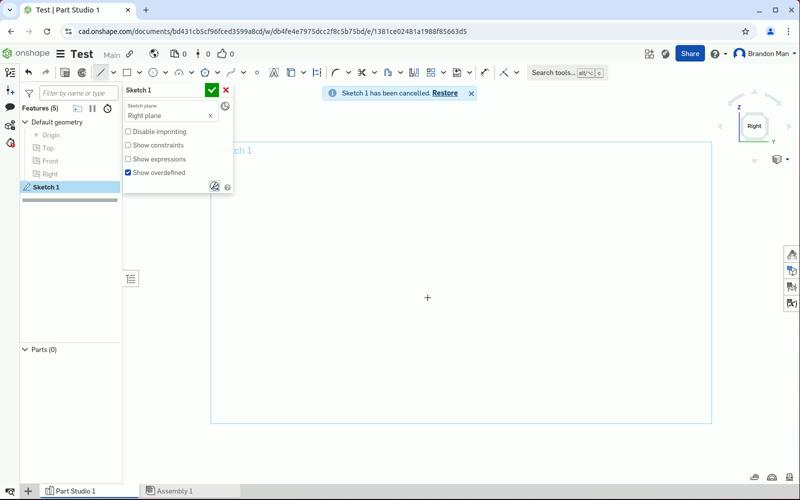
click(427, 297)
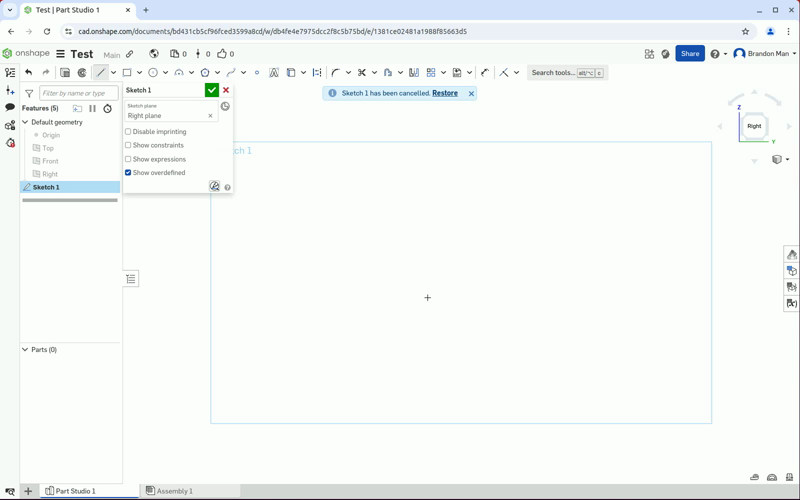
key_up(shift)
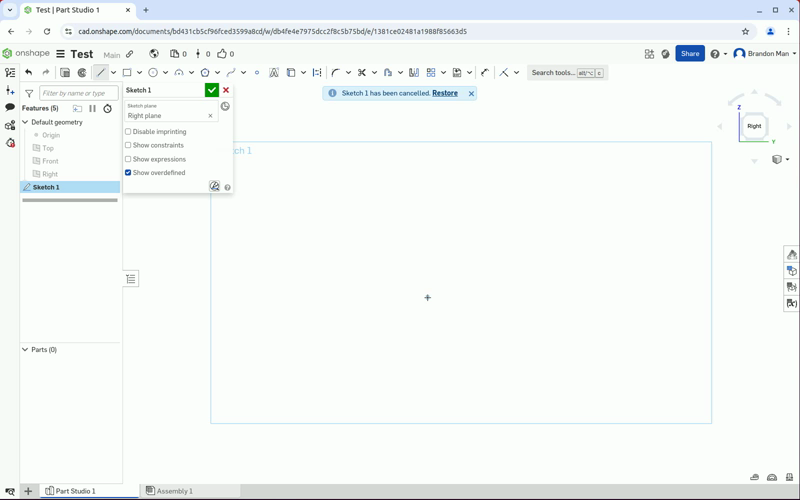
key_down(shift)
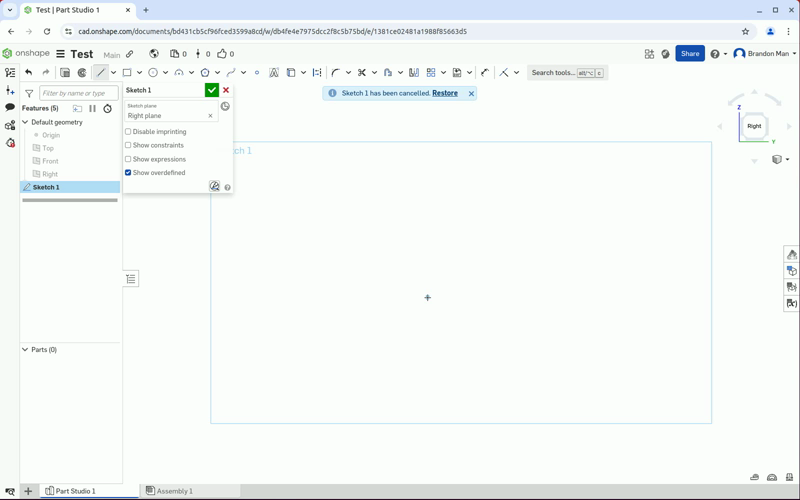
mouse_move(494, 297)
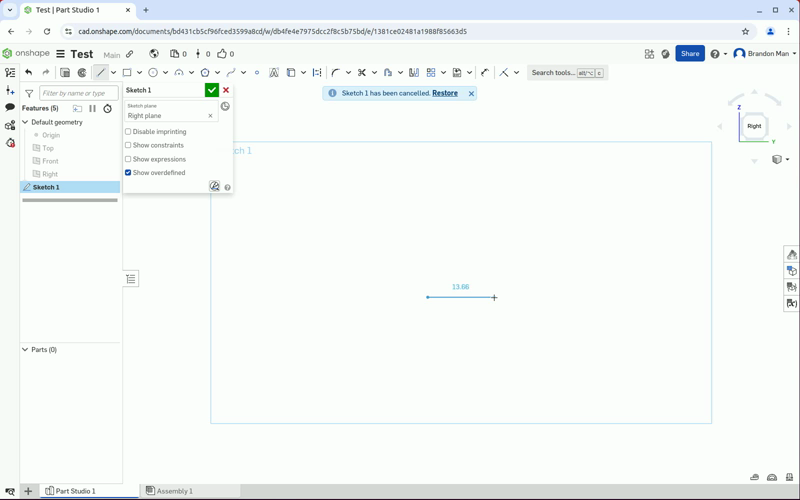
click(494, 297)
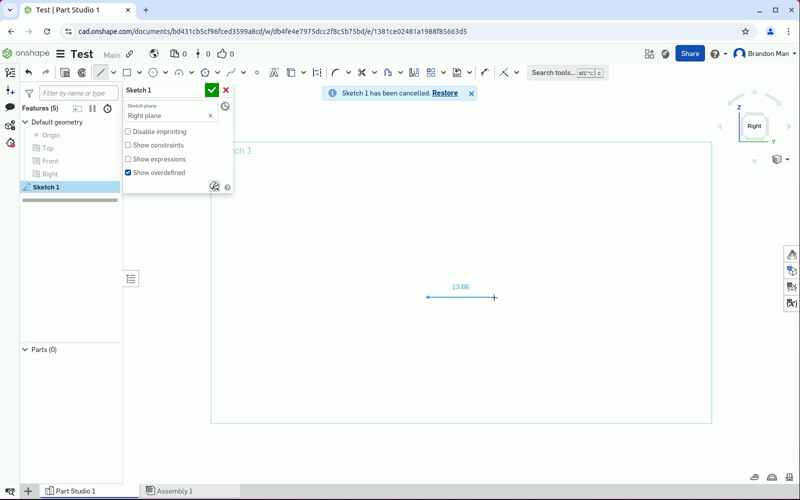
key_up(shift)
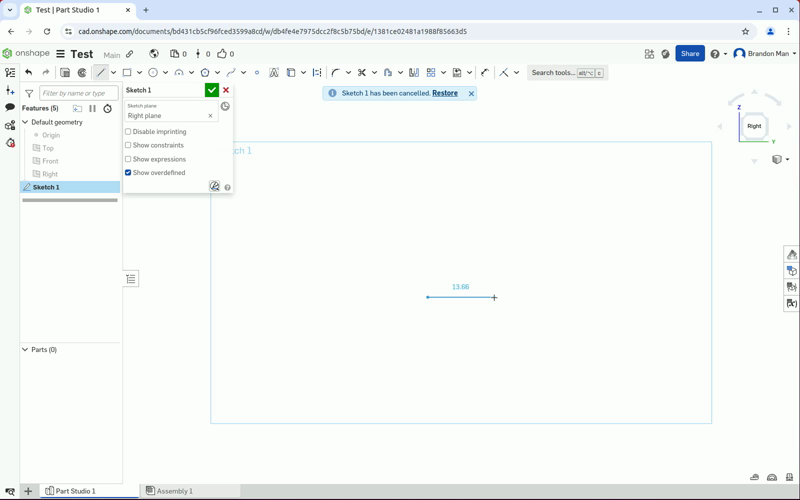
key_down(shift)
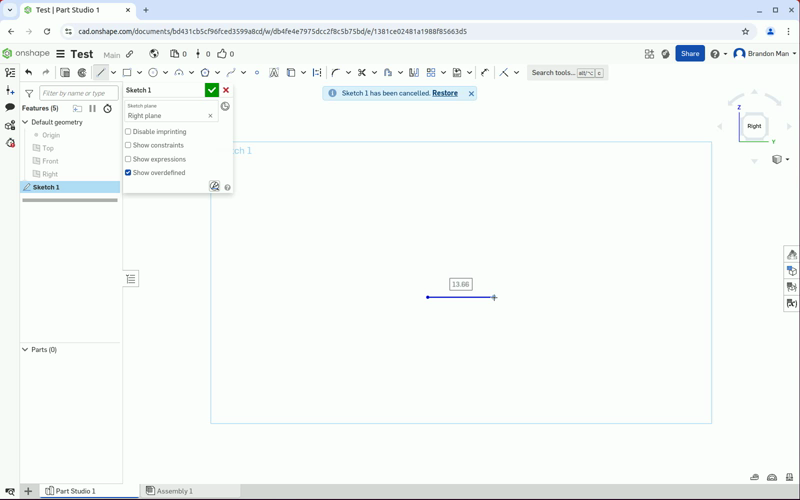
mouse_move(524, 297)
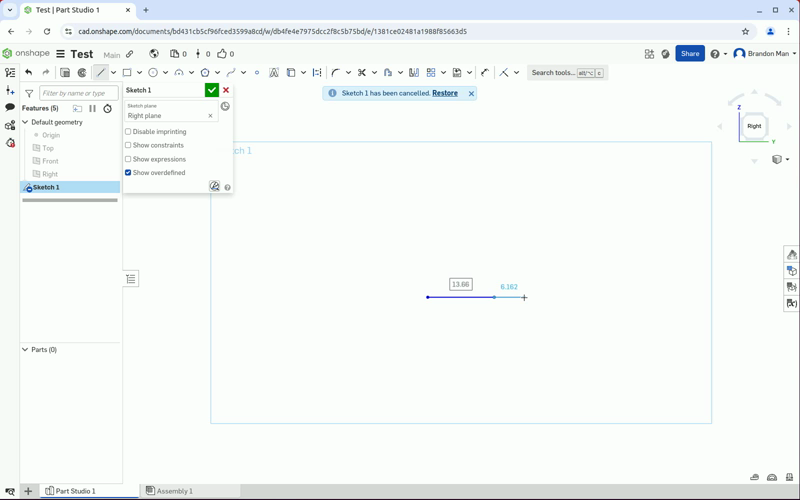
mouse_move(494, 268)
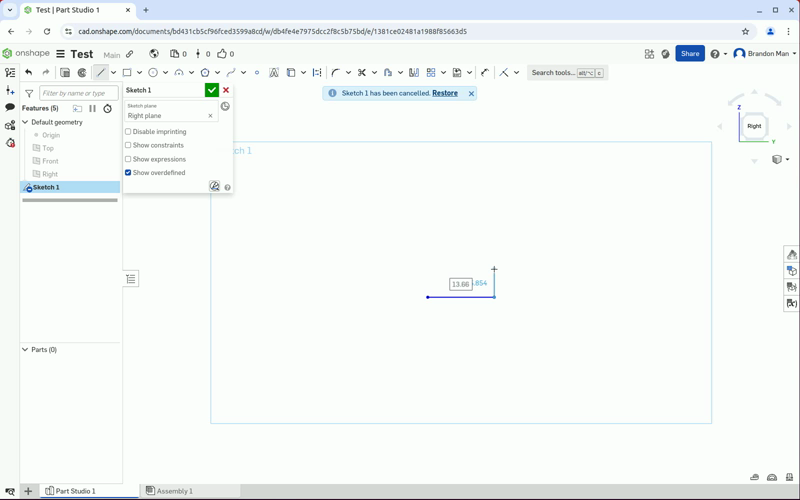
click(494, 268)
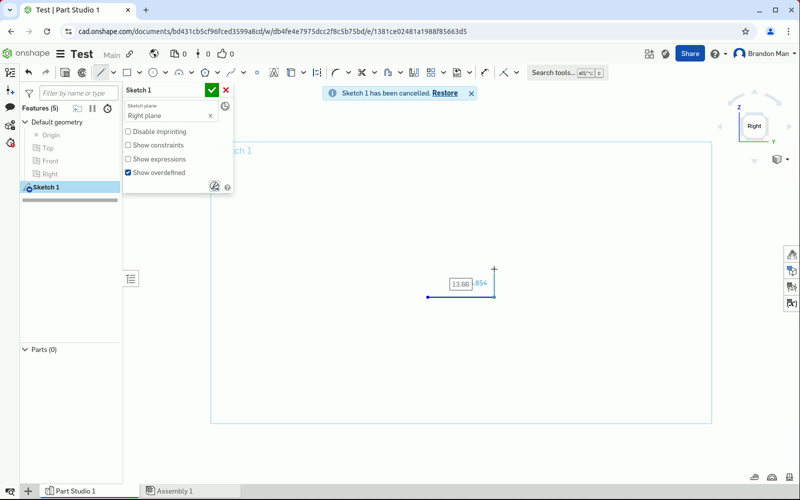
key_up(shift)
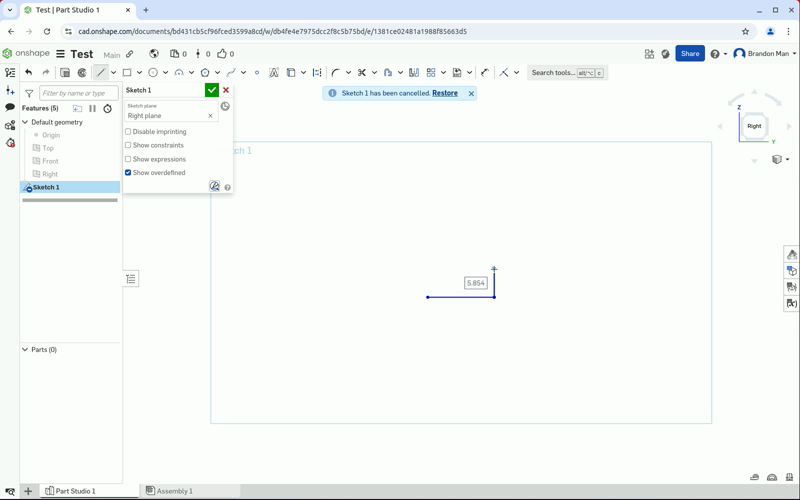
key_down(shift)
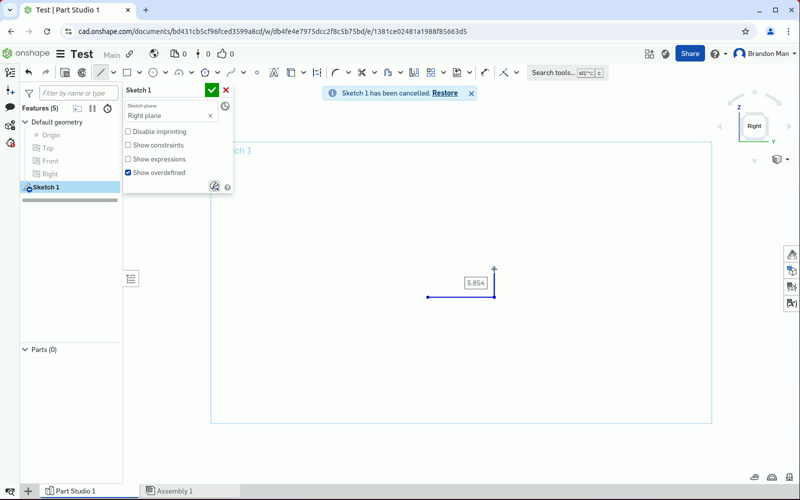
mouse_move(427, 268)
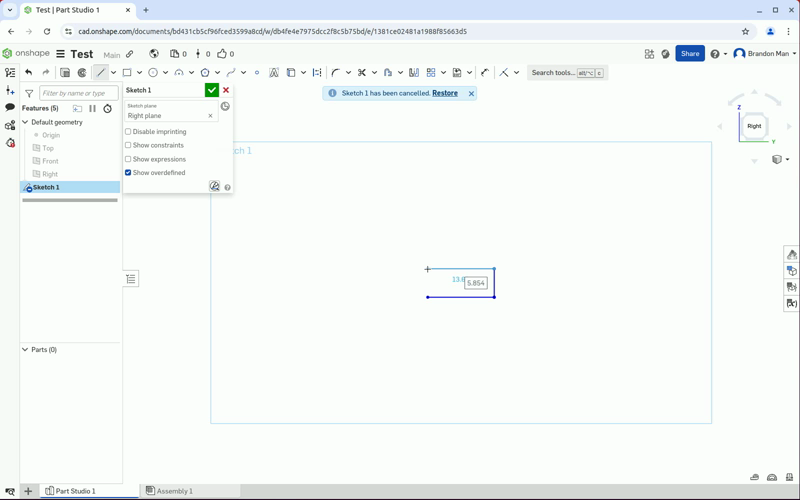
click(427, 268)
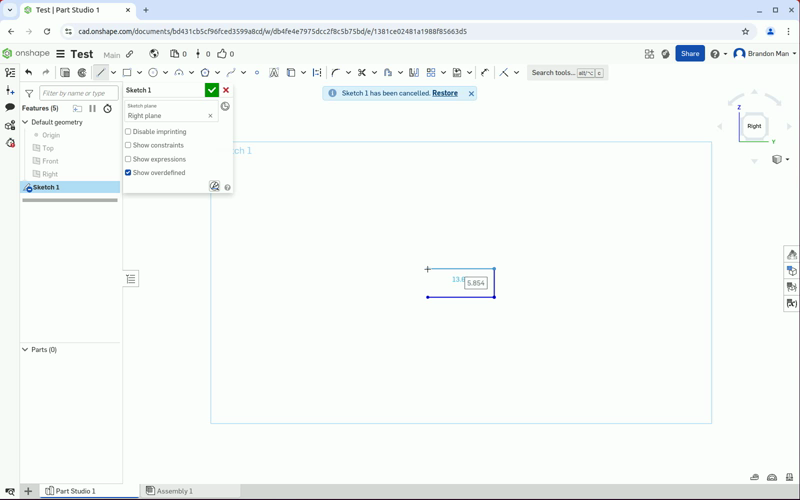
key_up(shift)
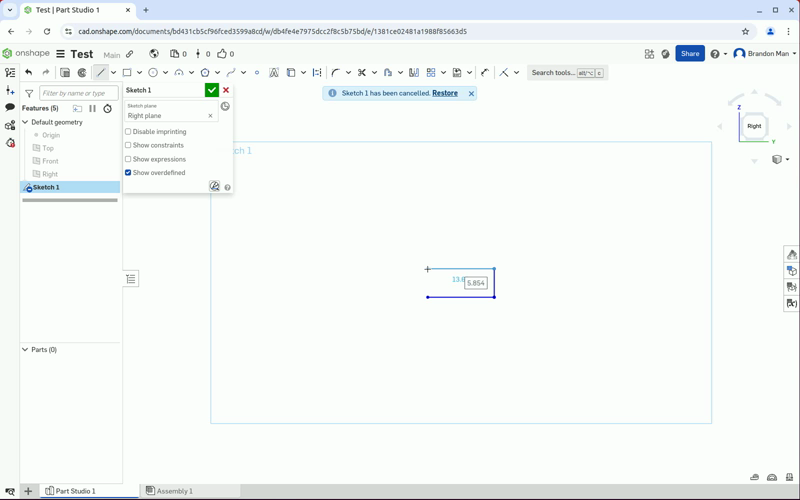
mouse_move(457, 268)
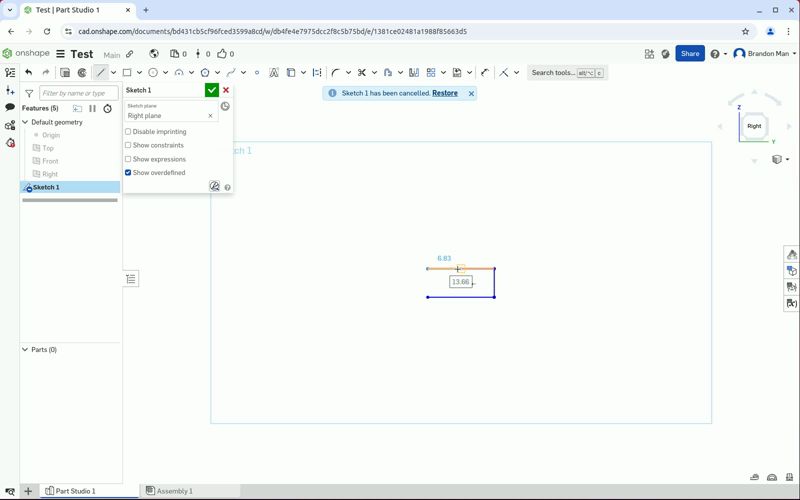
key_down(shift)
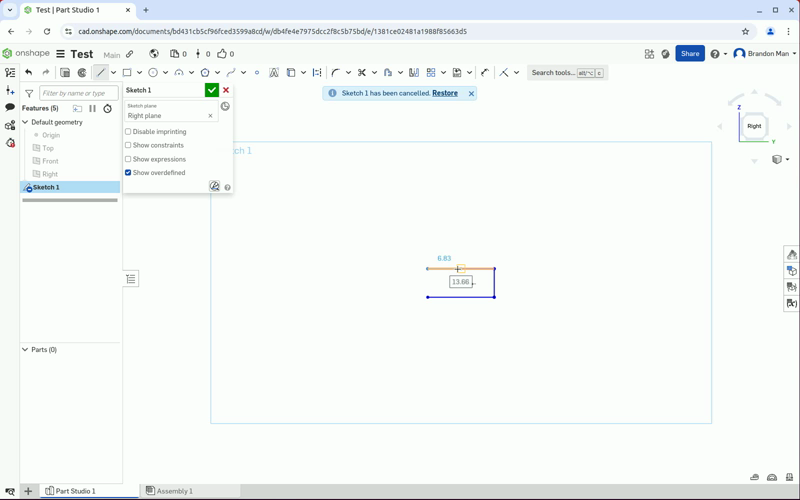
mouse_move(427, 297)
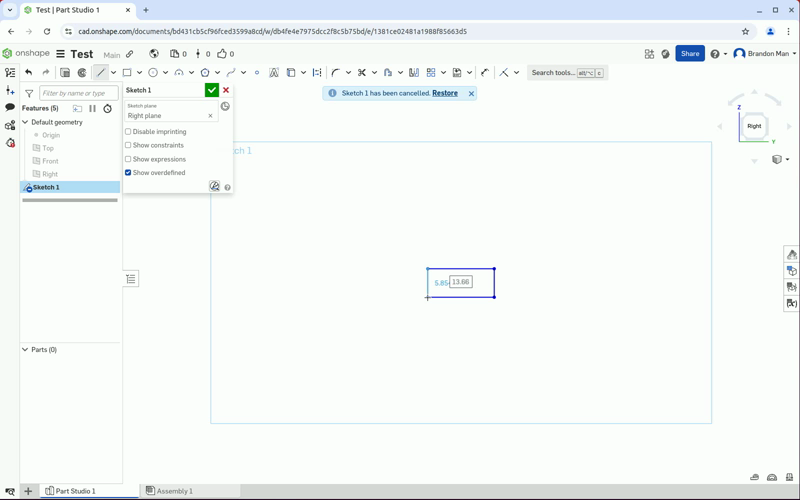
key_up(shift)
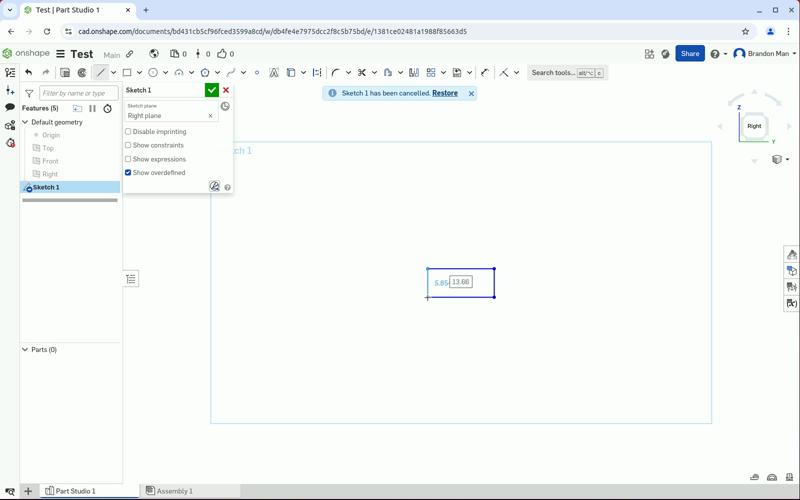
click(427, 297)
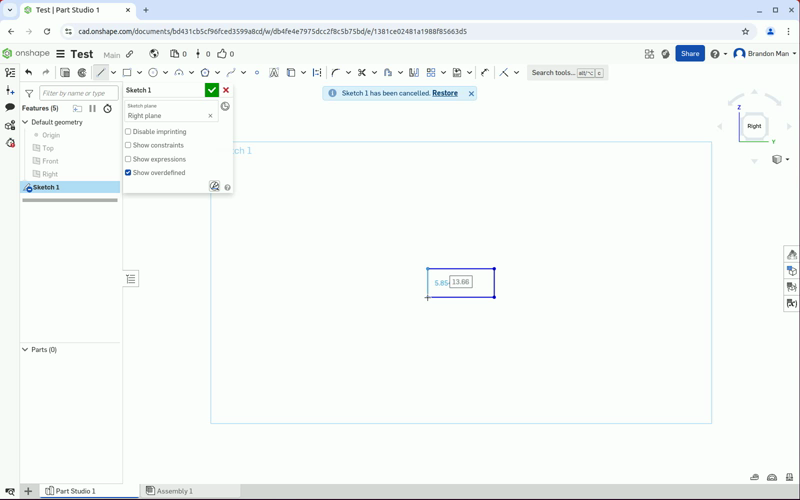
key(esc)
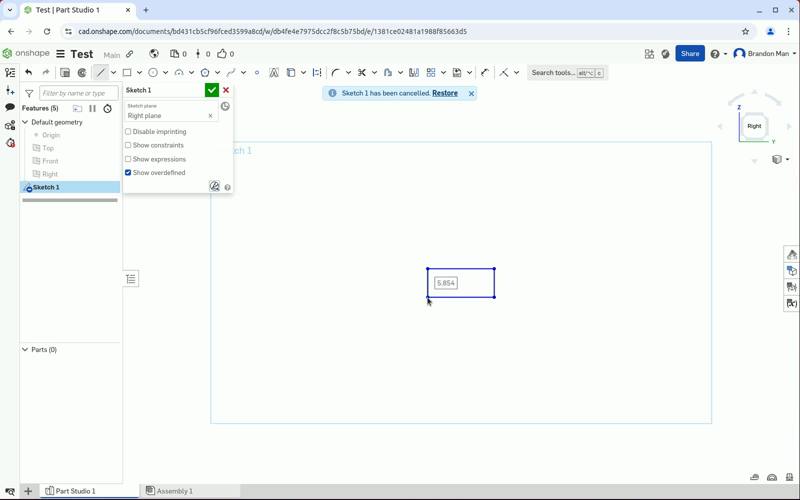
mouse_move(453, 282)
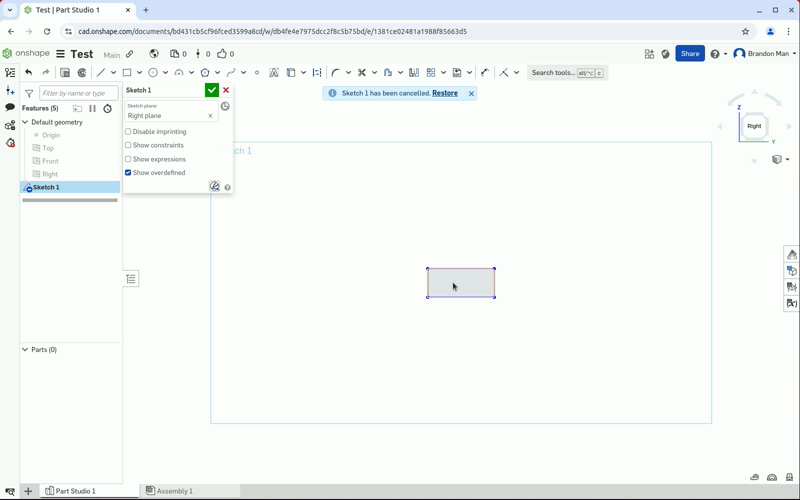
click(453, 282)
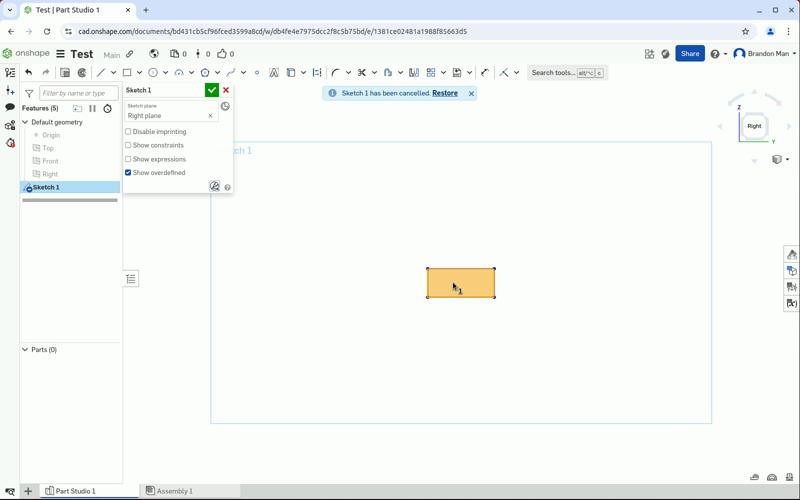
mouse_move(73, 352)
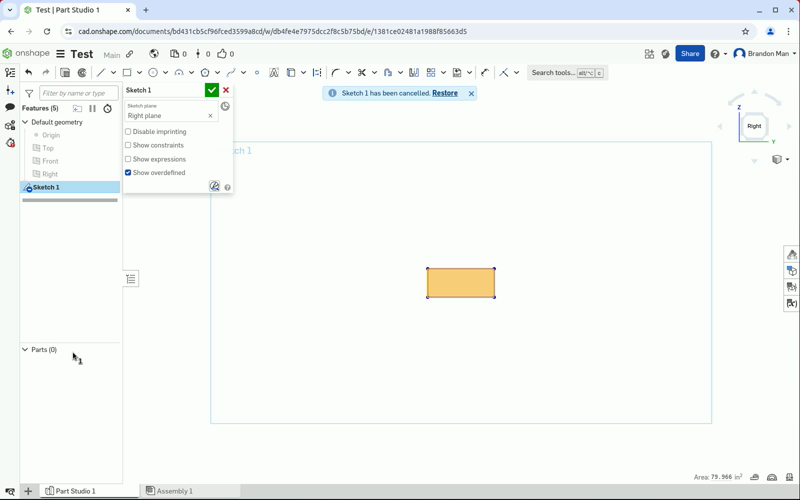
key(shift+y)
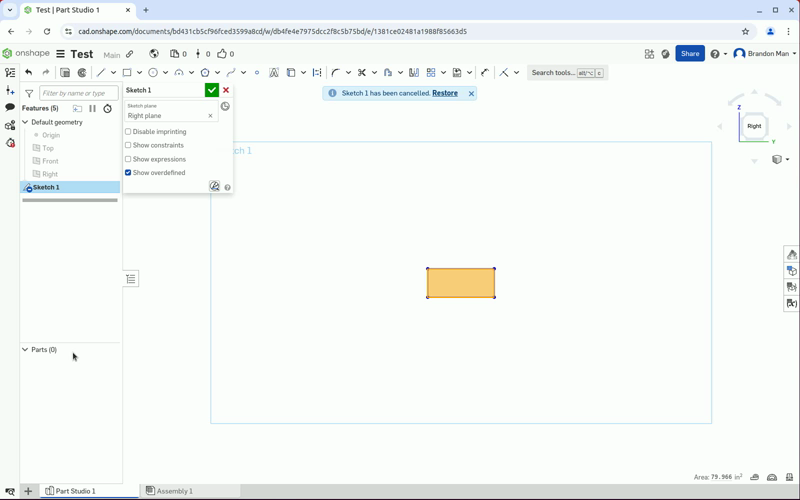
key(shift+e)
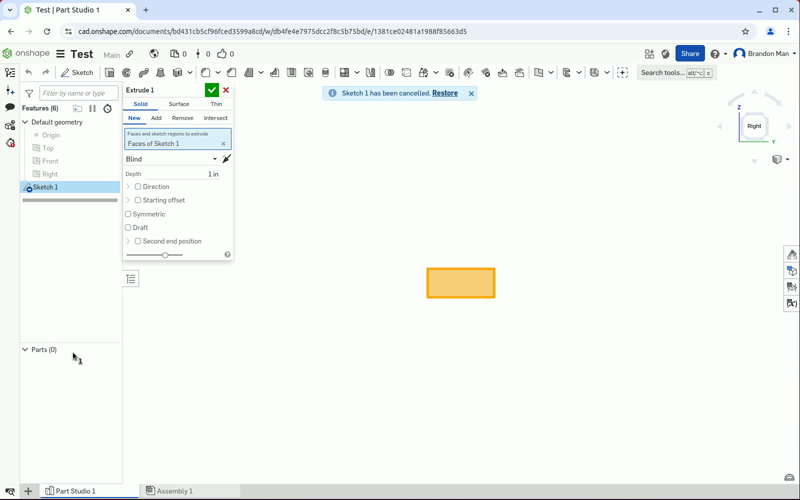
mouse_move(143, 106)
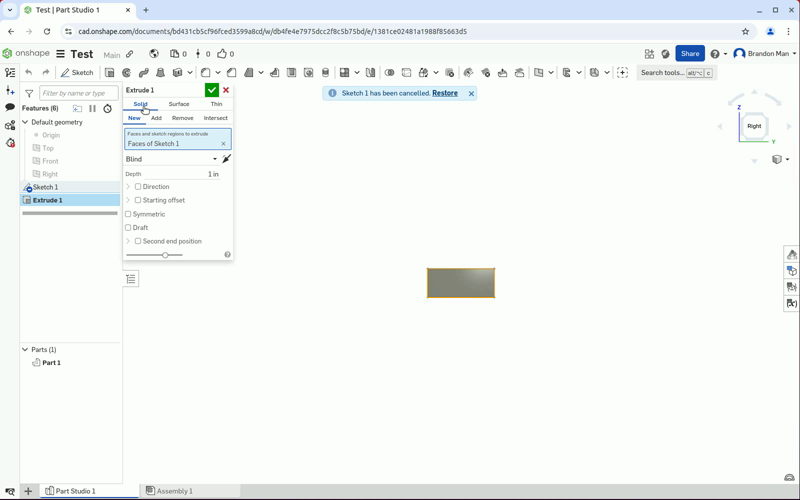
click(143, 106)
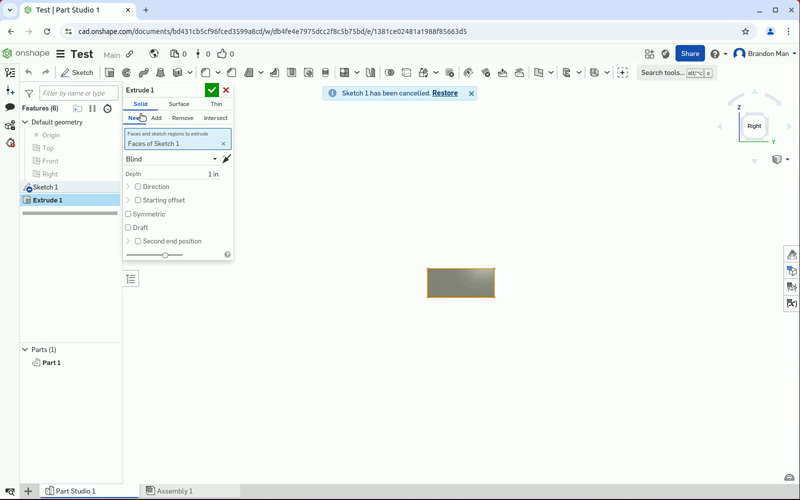
mouse_move(137, 120)
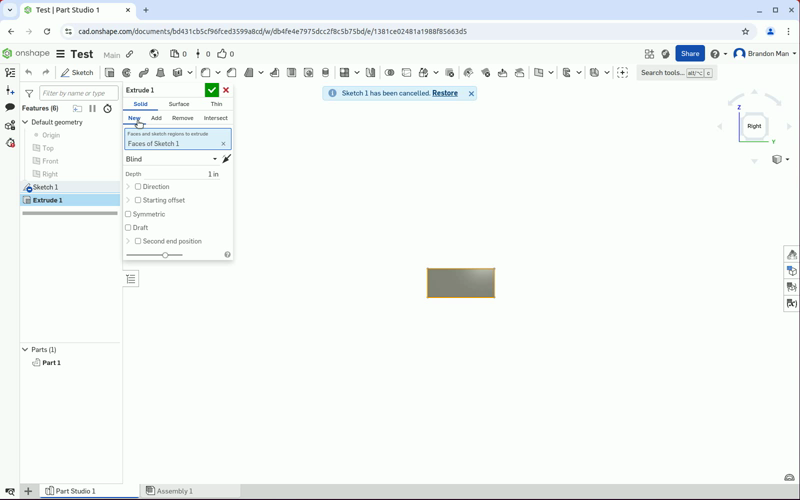
click(137, 120)
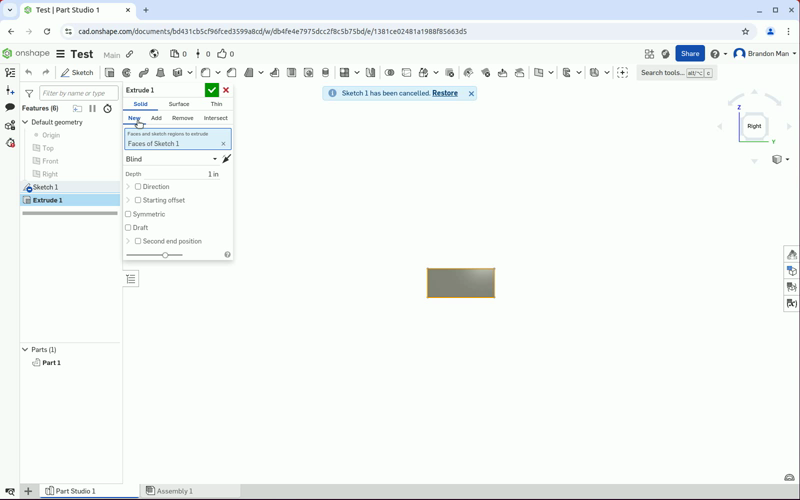
key(tab, 4)
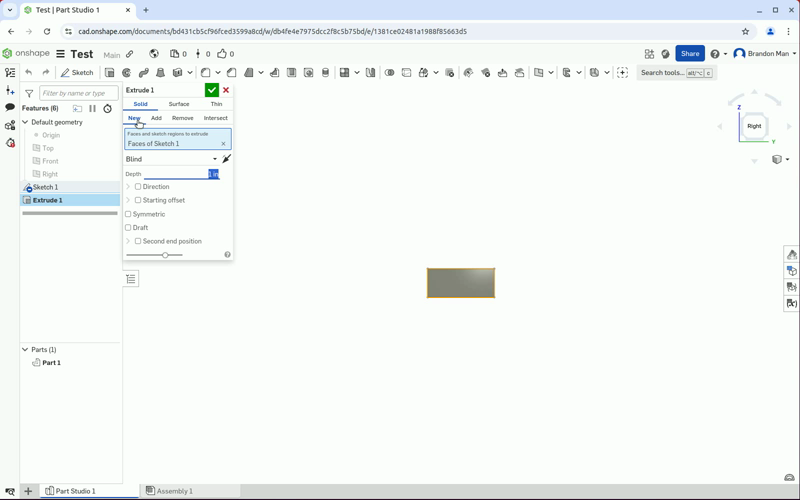
text(23.108)
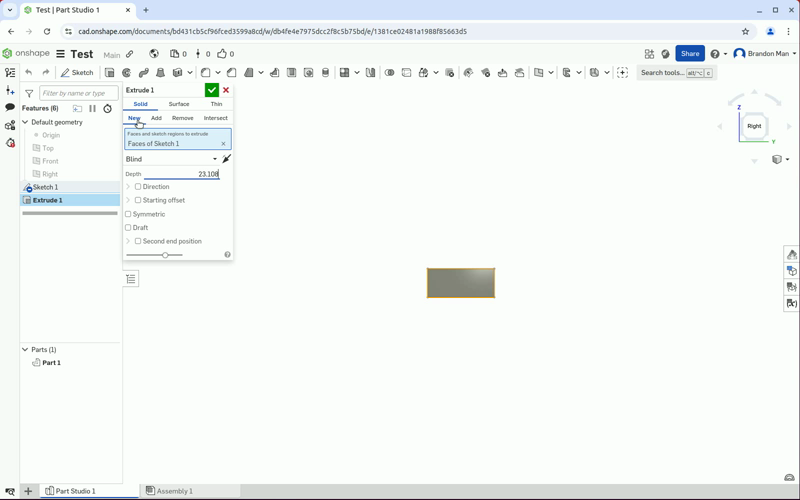
key(enter)
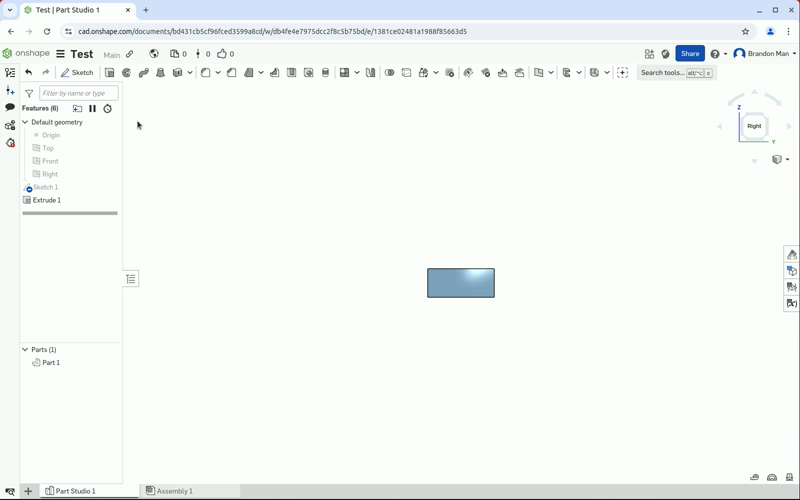
key(shift+h)
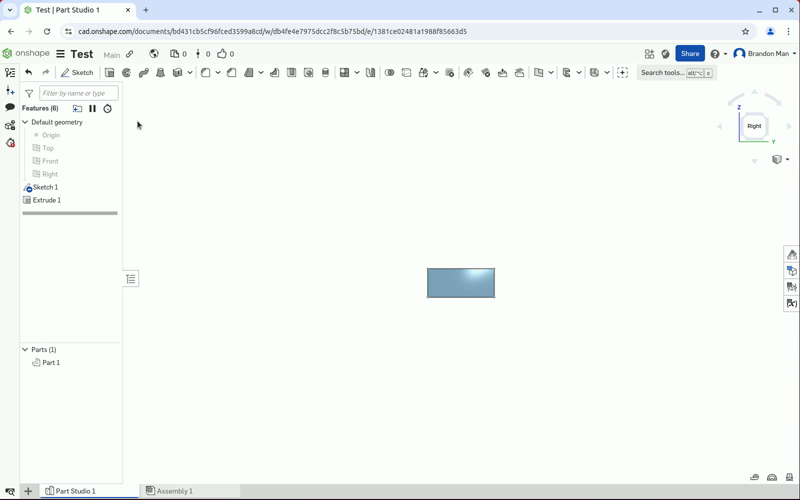
key(shift+h)
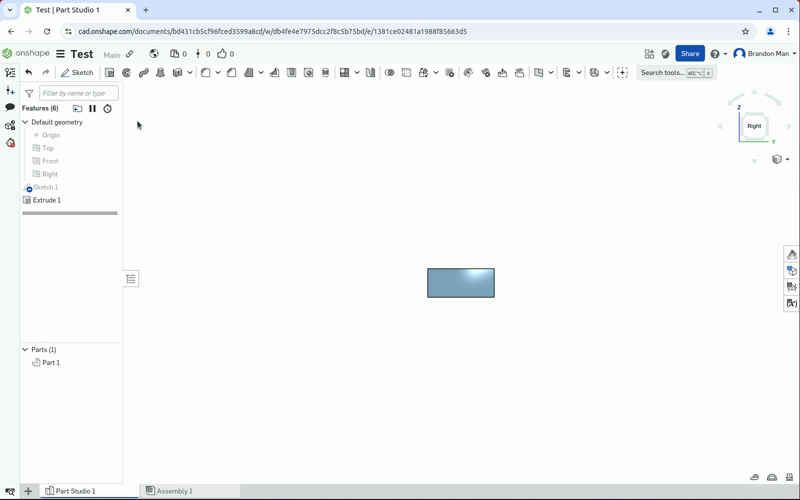
mouse_move(73, 189)
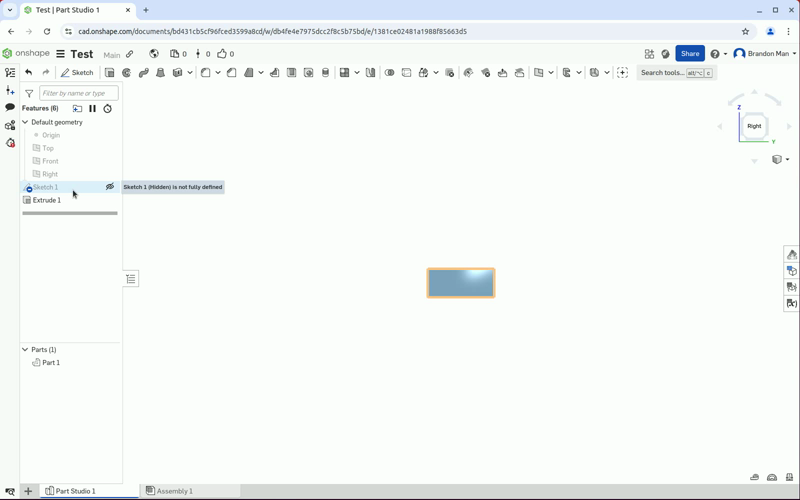
click(73, 189)
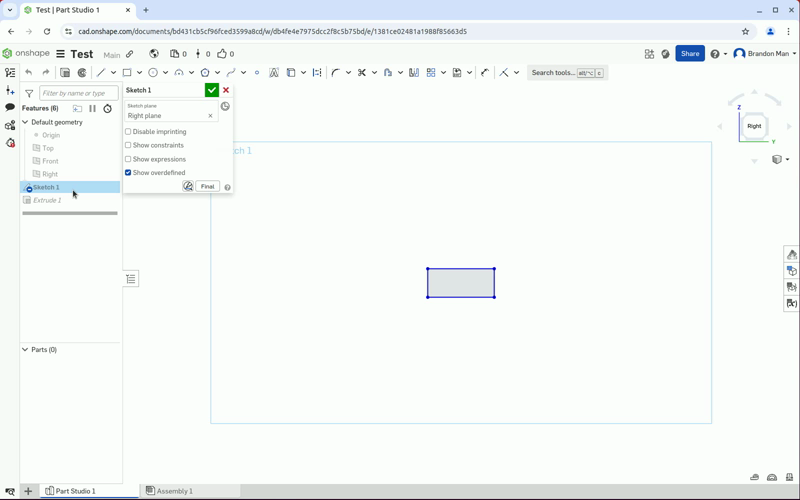
mouse_move(229, 92)
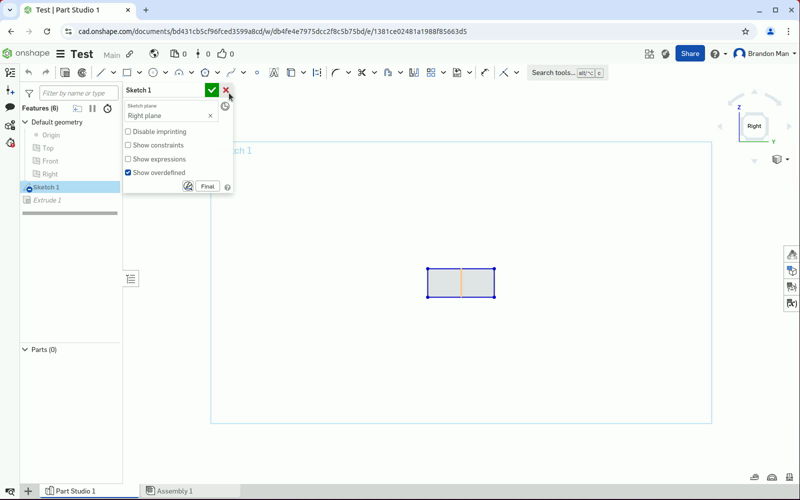
click(229, 92)
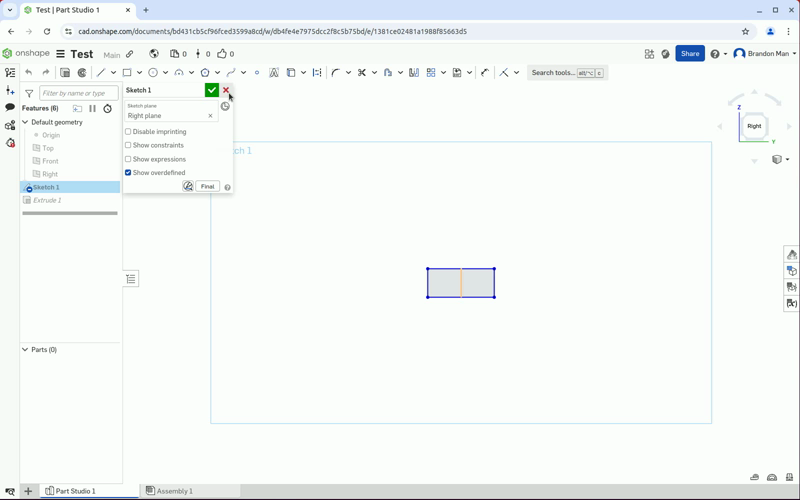
key(shift+s)
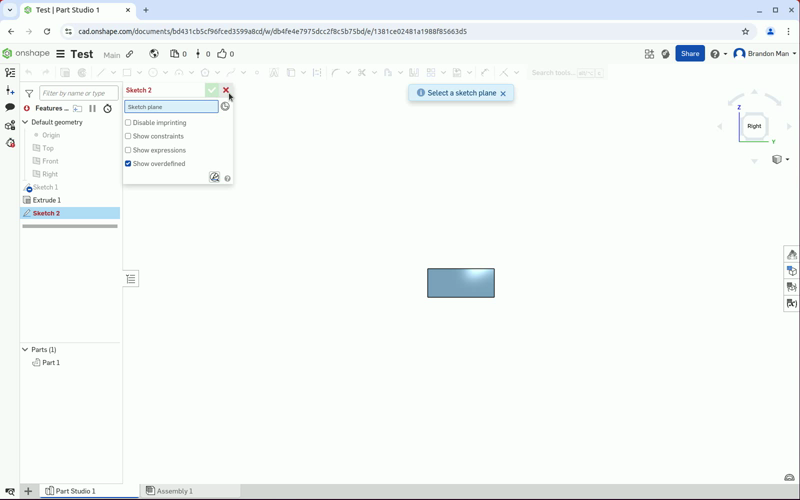
mouse_move(73, 176)
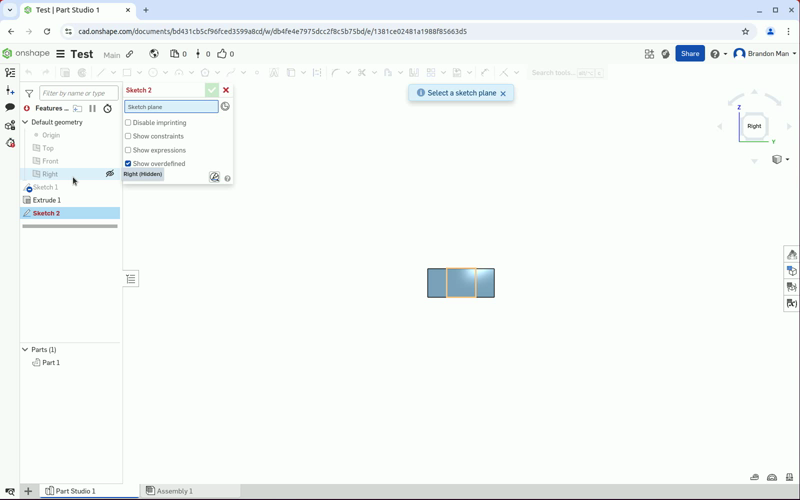
click(73, 176)
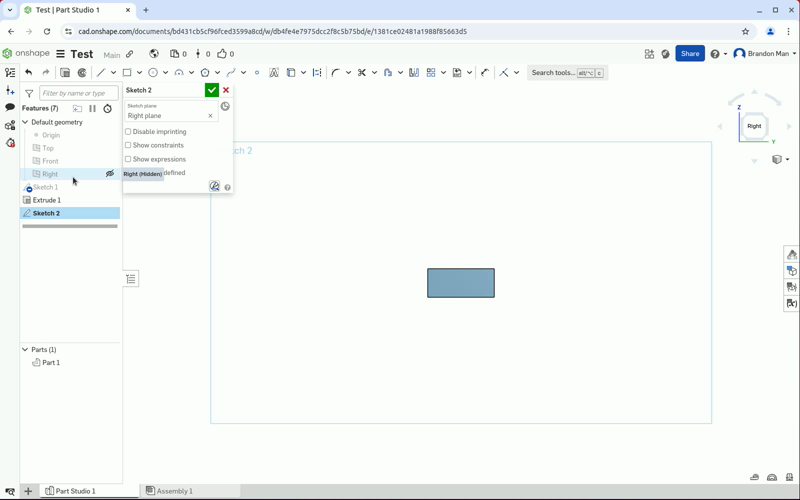
mouse_move(73, 352)
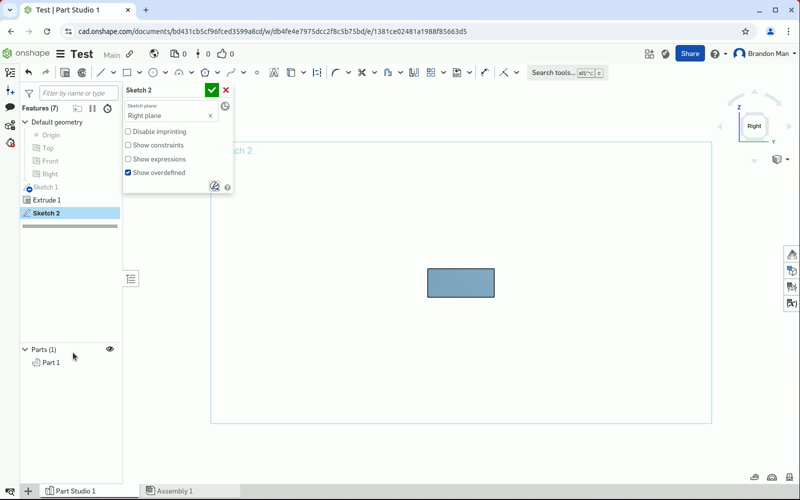
key(y)
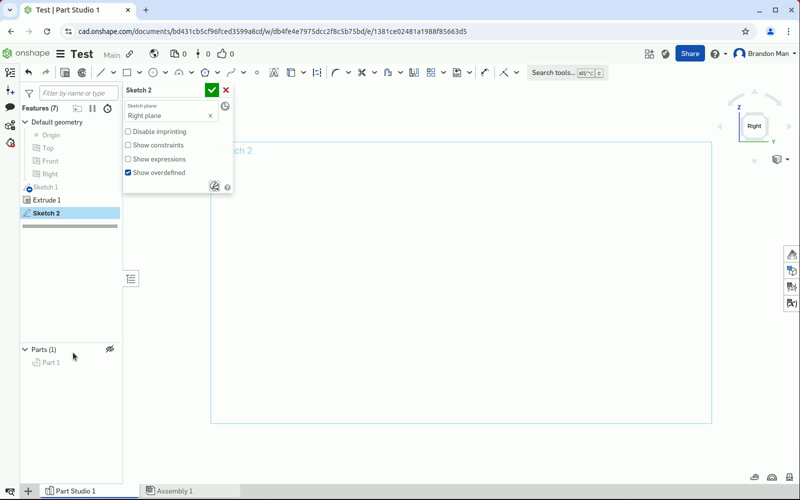
key(l)
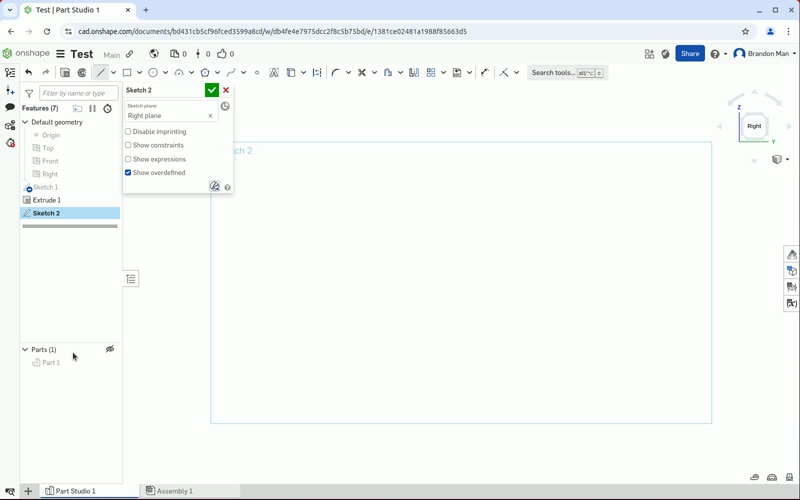
key_down(shift)
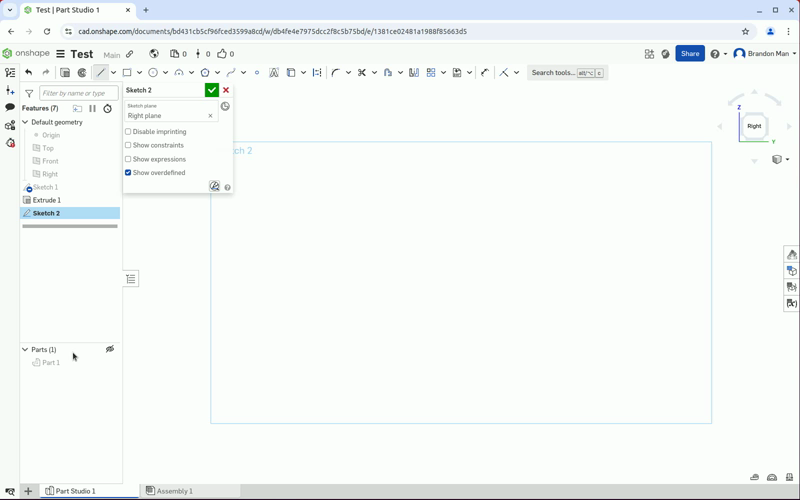
mouse_move(427, 297)
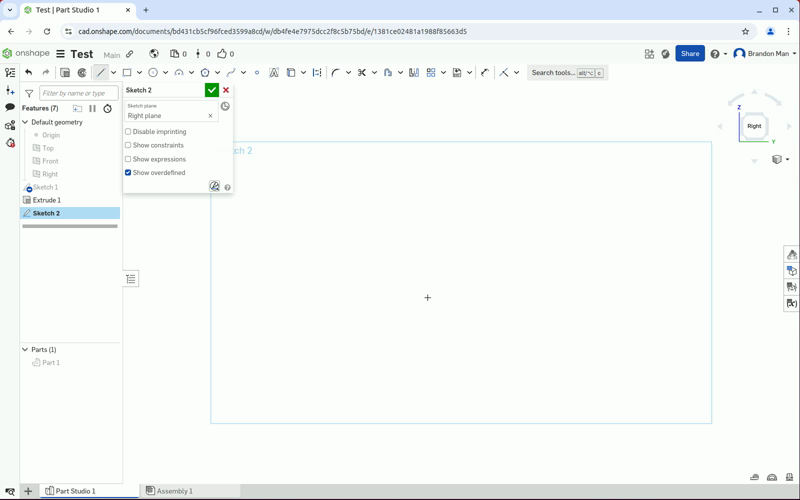
click(427, 297)
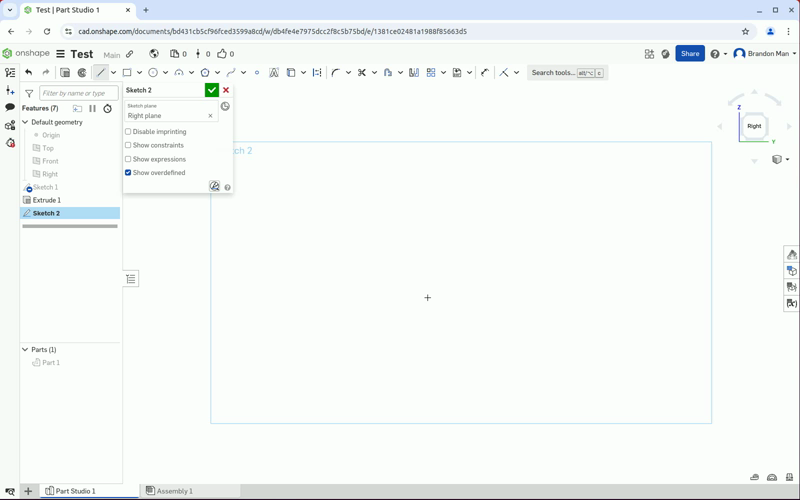
key_up(shift)
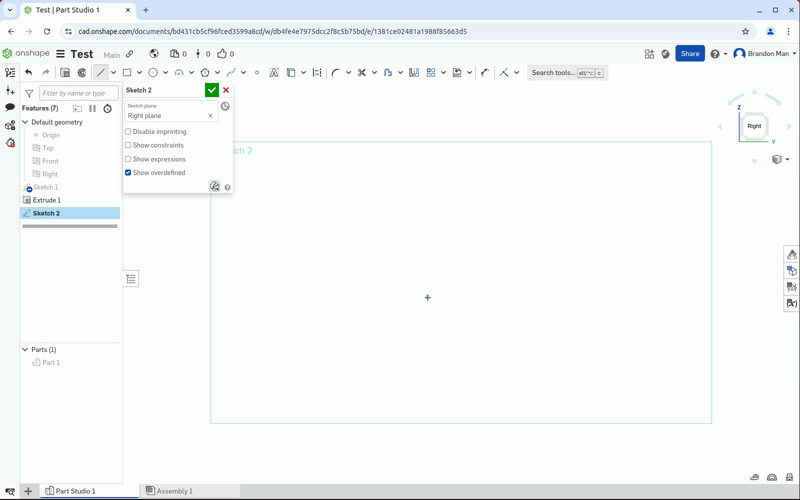
key_down(shift)
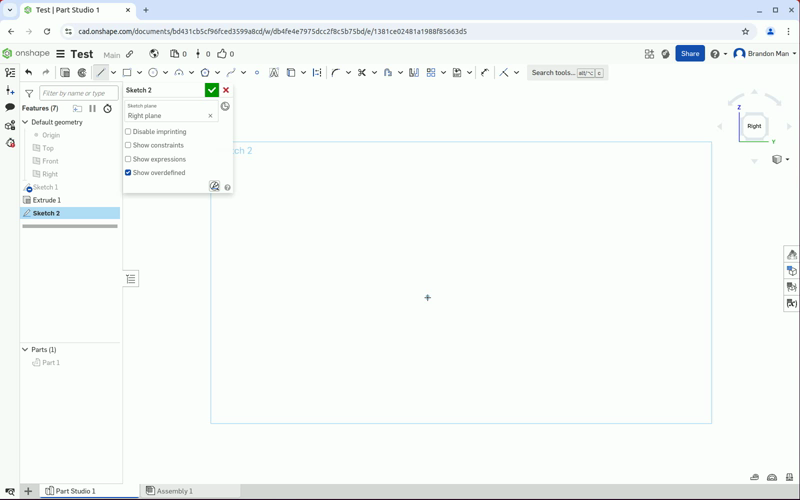
mouse_move(494, 297)
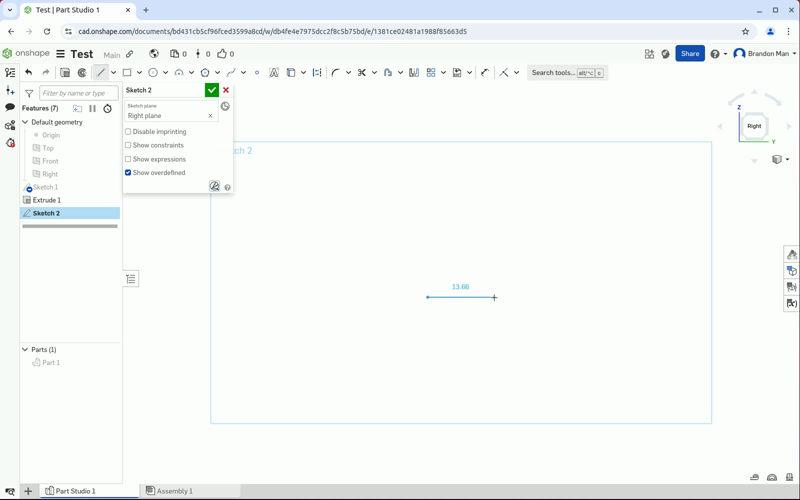
click(494, 297)
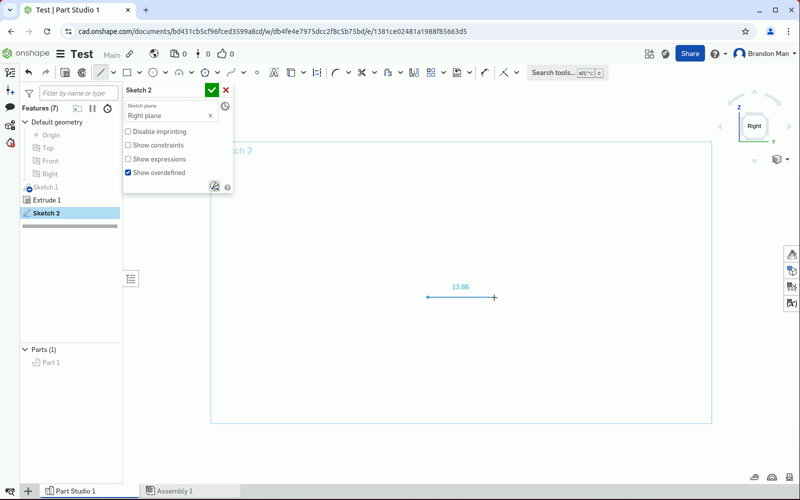
key_up(shift)
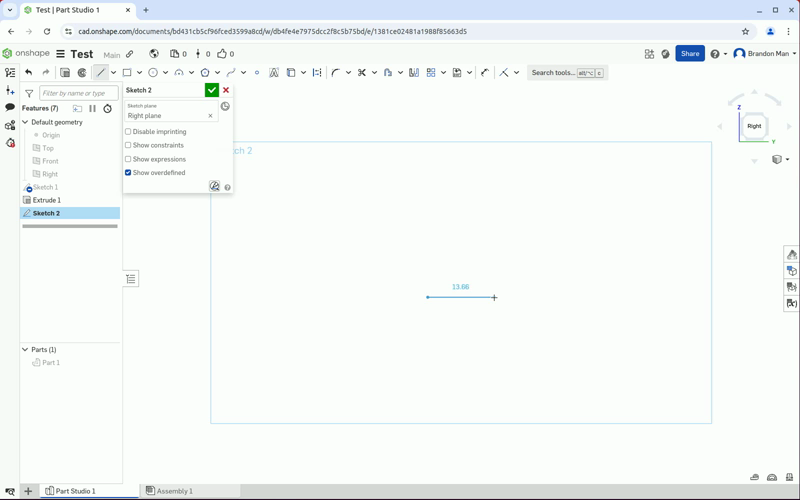
key_down(shift)
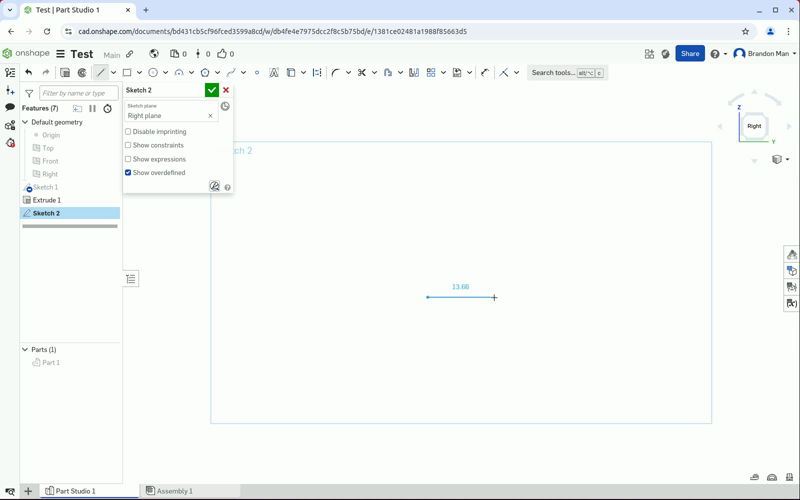
mouse_move(524, 297)
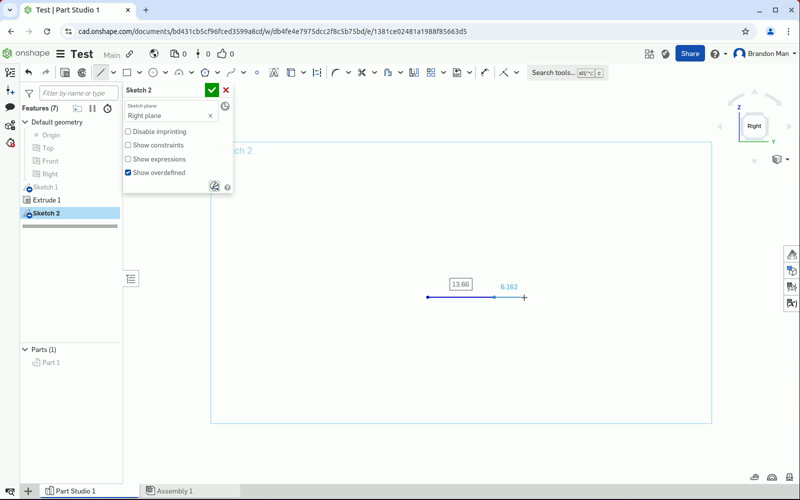
mouse_move(494, 268)
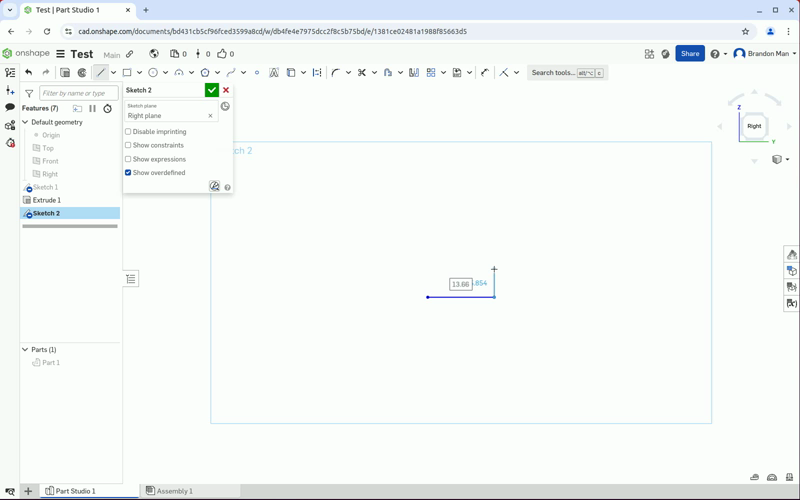
click(494, 268)
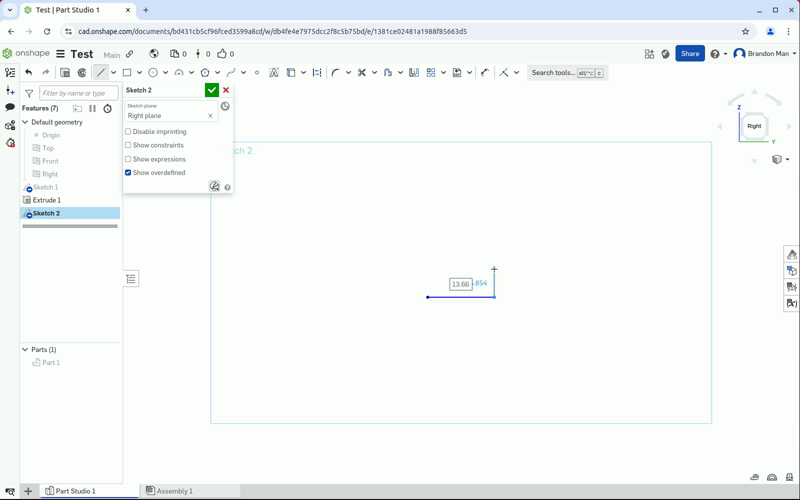
key_up(shift)
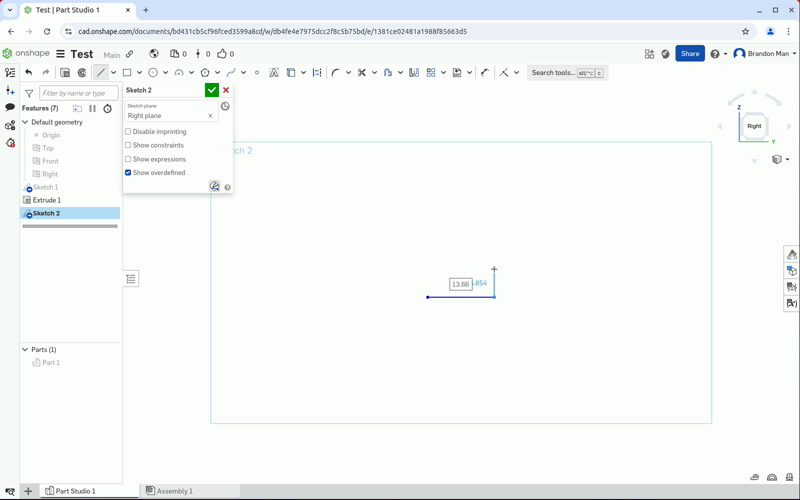
key_down(shift)
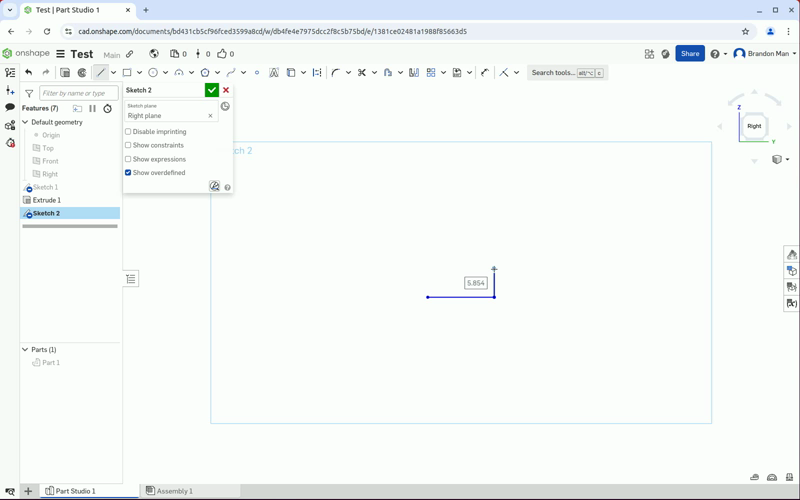
mouse_move(427, 268)
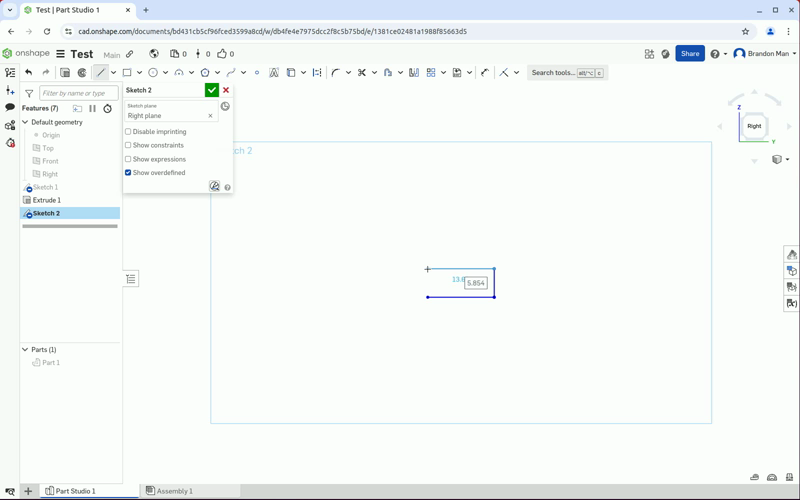
click(427, 268)
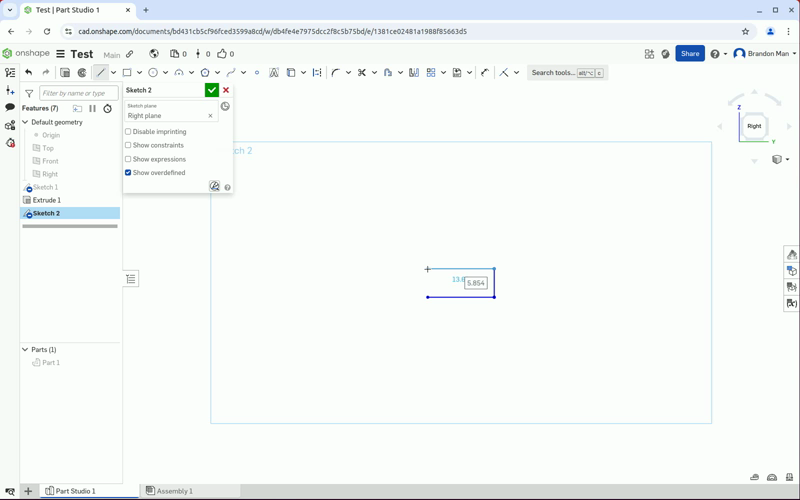
key_up(shift)
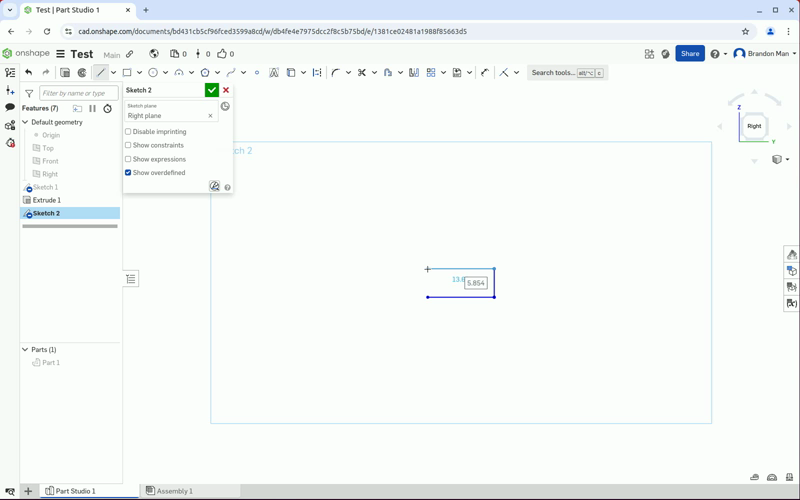
mouse_move(457, 268)
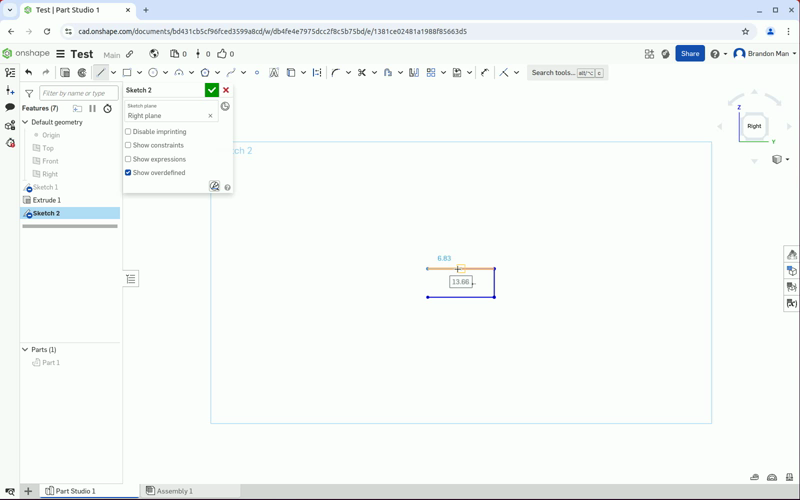
key_down(shift)
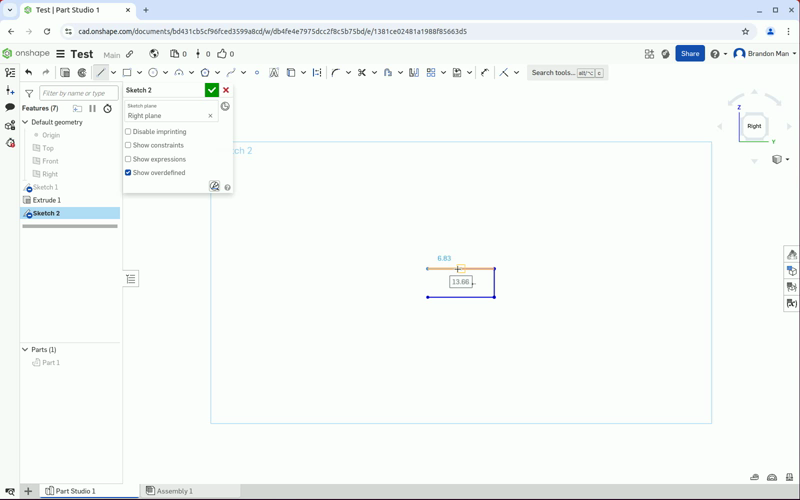
mouse_move(427, 297)
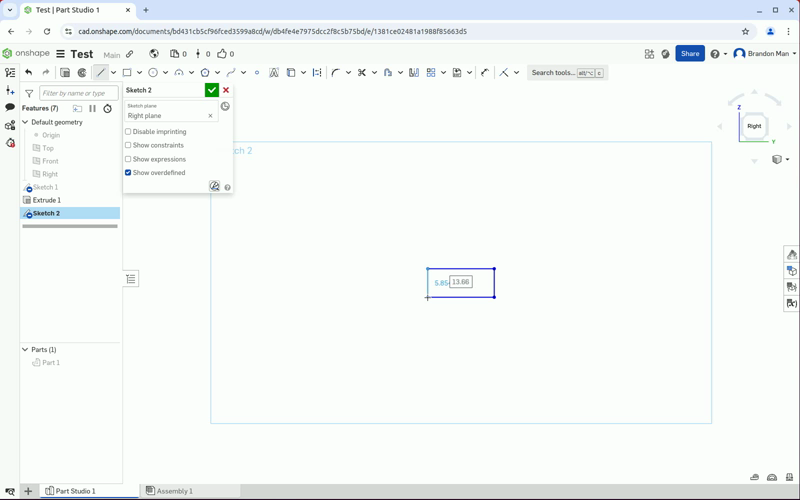
key_up(shift)
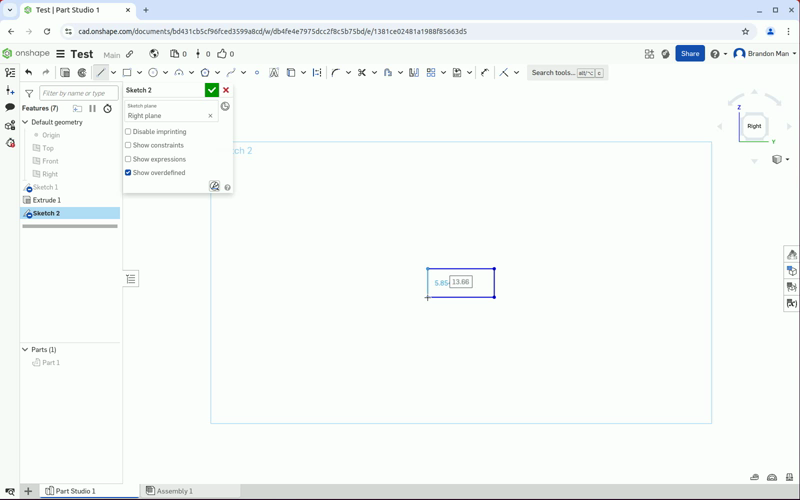
click(427, 297)
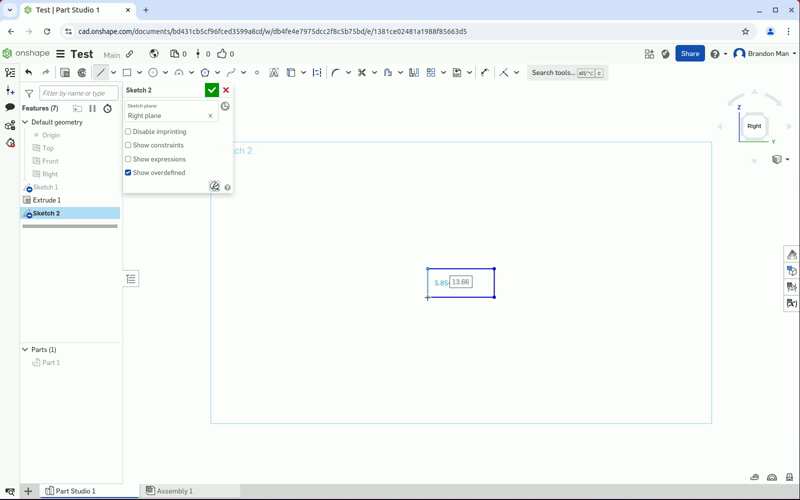
key(esc)
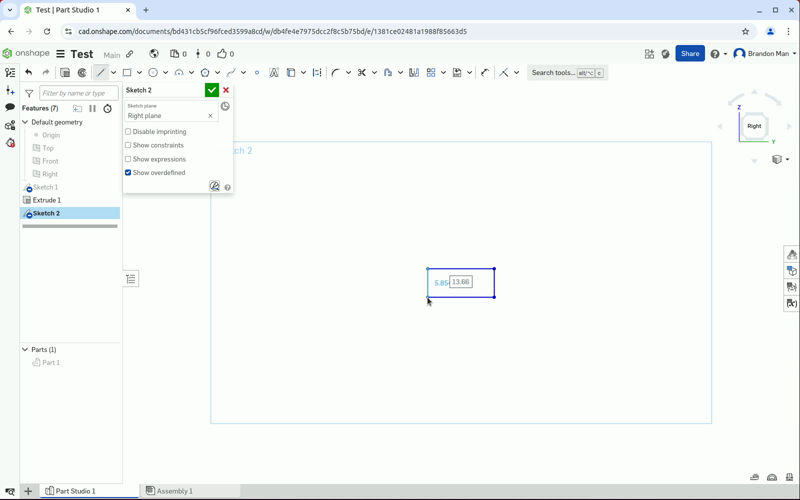
mouse_move(466, 278)
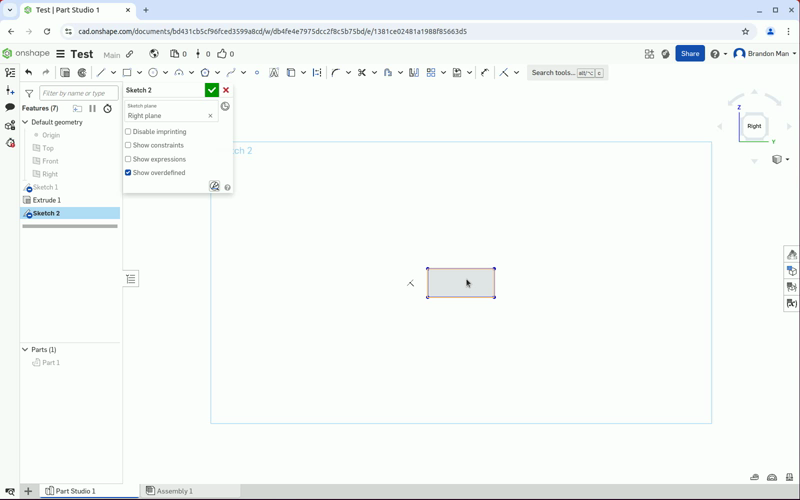
click(466, 278)
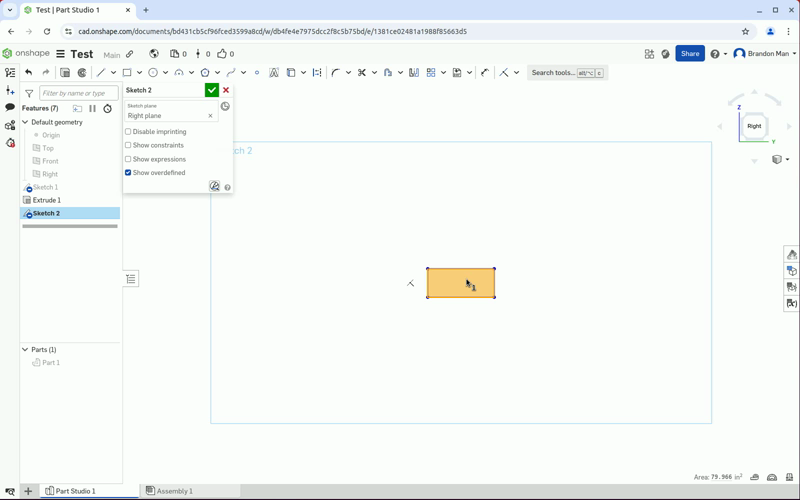
mouse_move(73, 352)
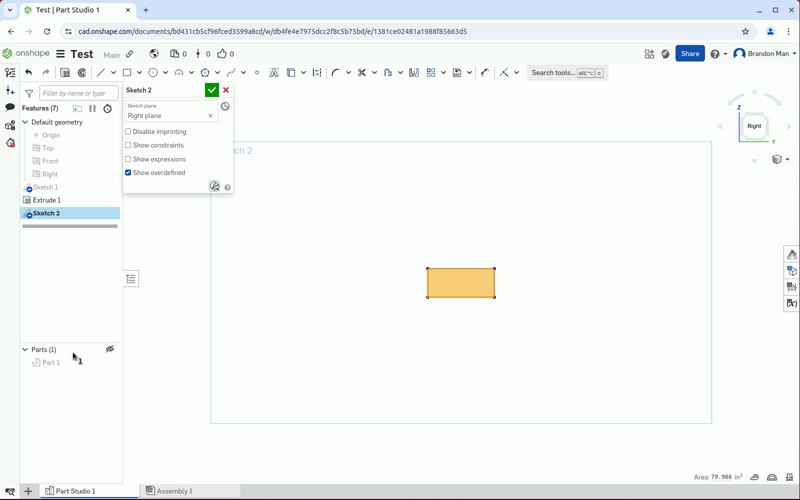
key(shift+y)
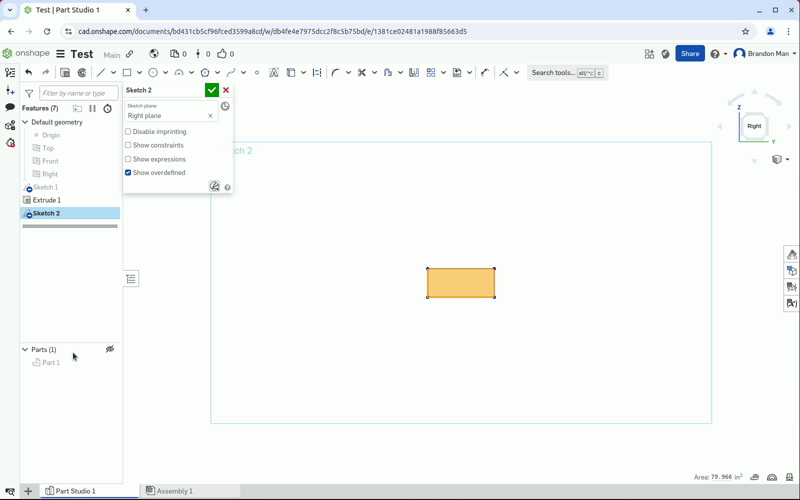
key(shift+e)
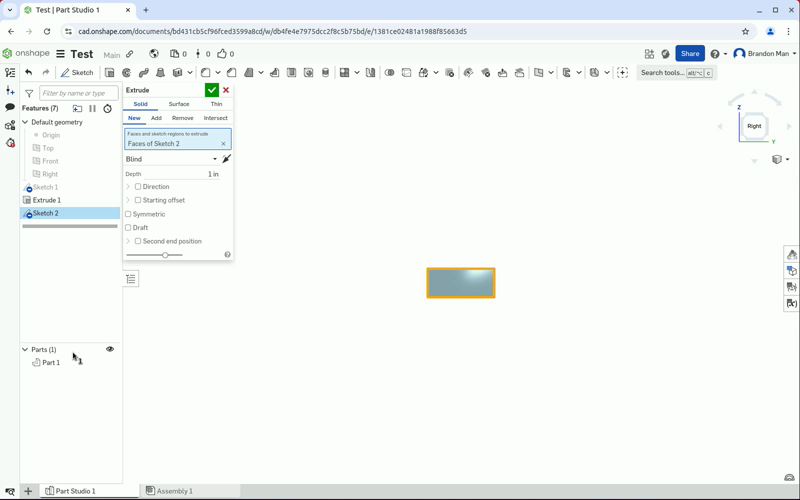
mouse_move(143, 106)
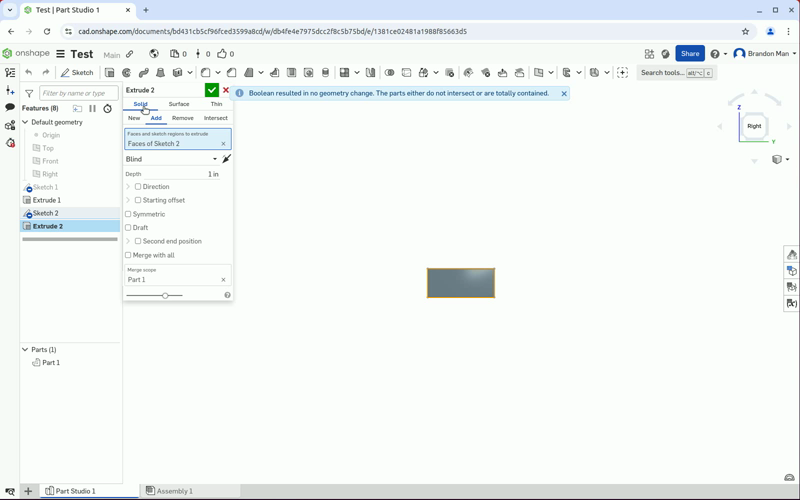
click(143, 106)
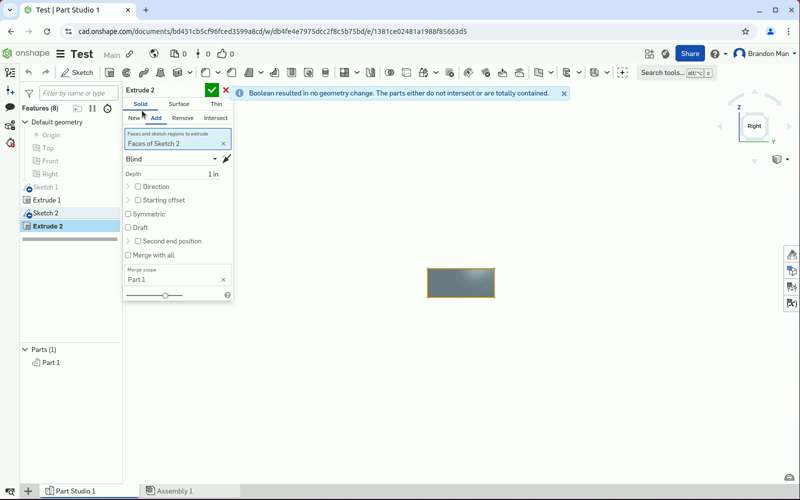
mouse_move(137, 120)
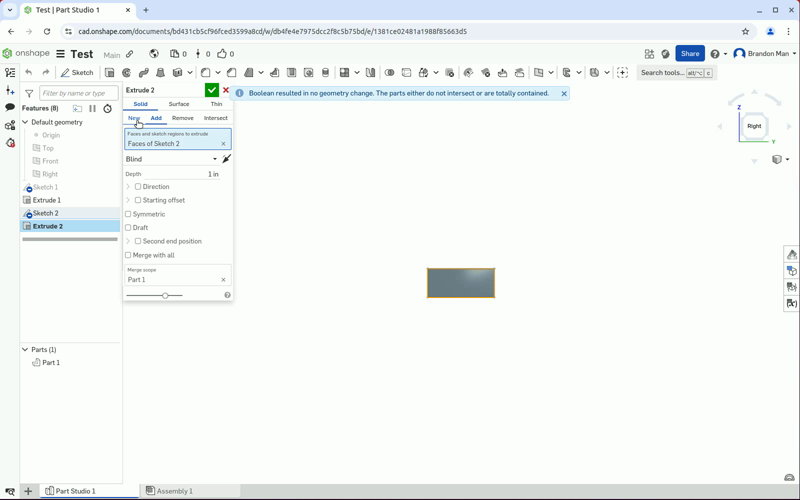
click(137, 120)
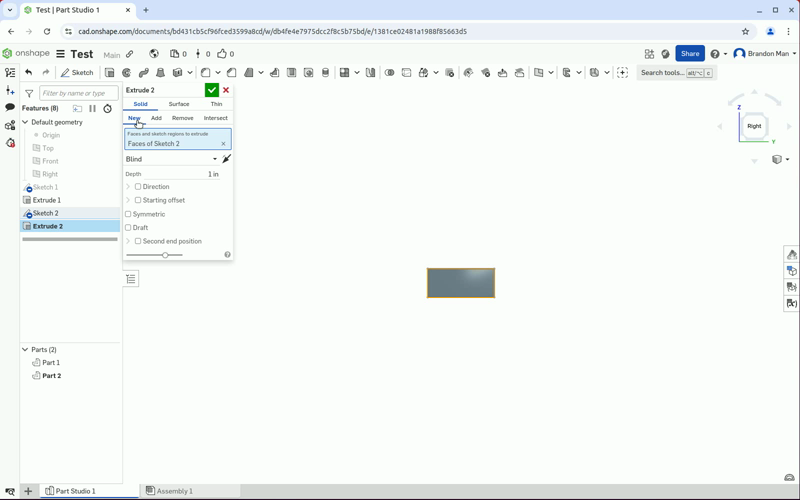
key(tab, 4)
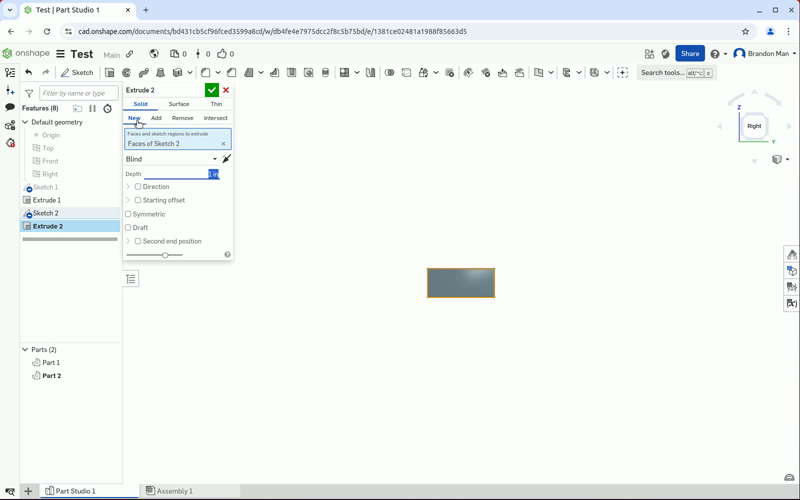
text(23.108)
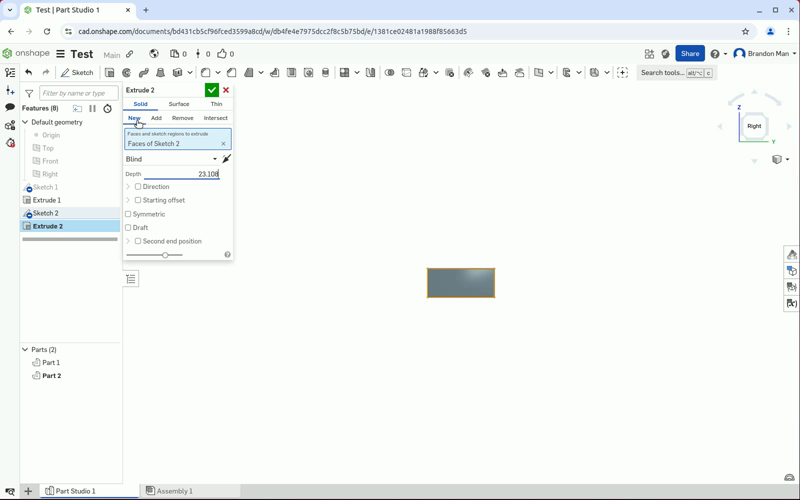
key(enter)
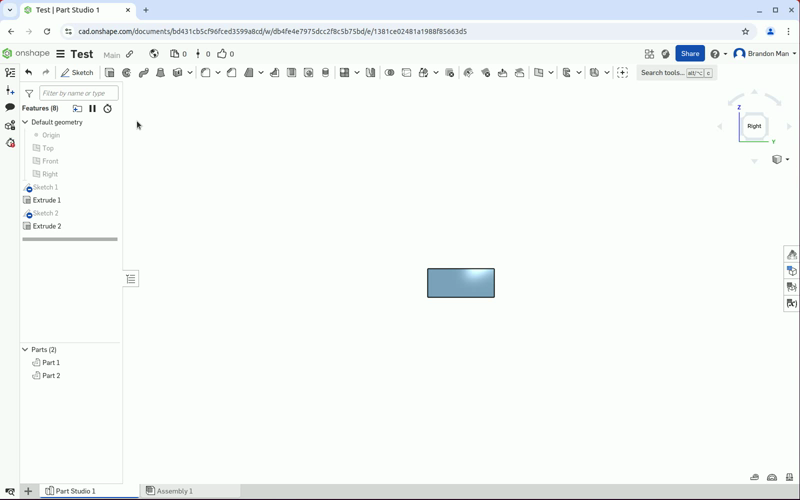
key(shift+h)
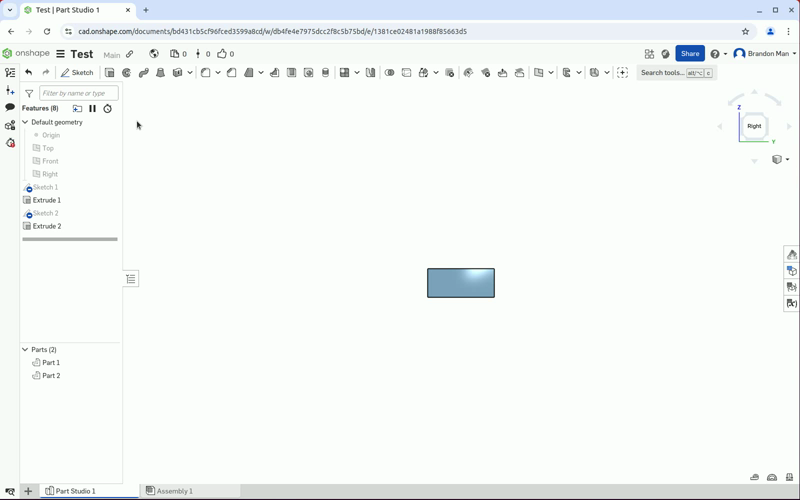
key(shift+h)
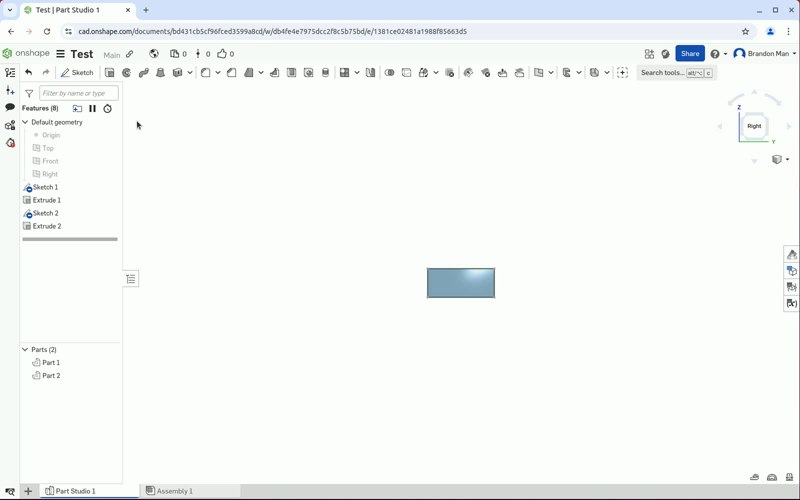
key(shift+7)
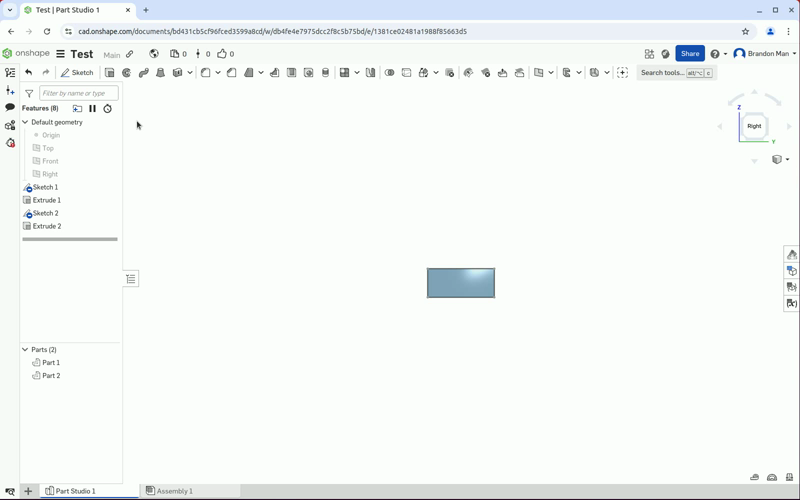
key(right, 2)
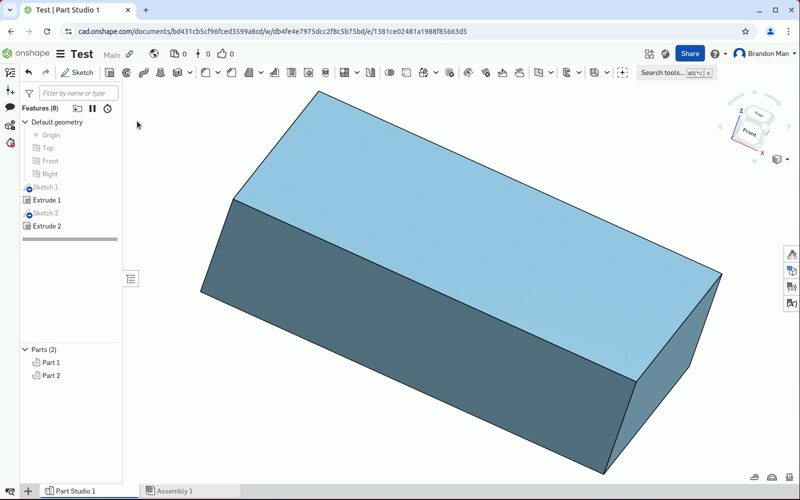
key(down, 2)
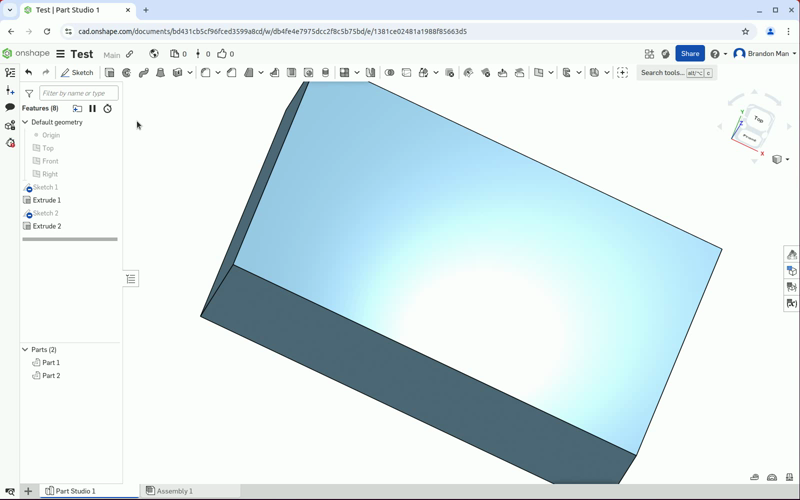
key(up, 2)
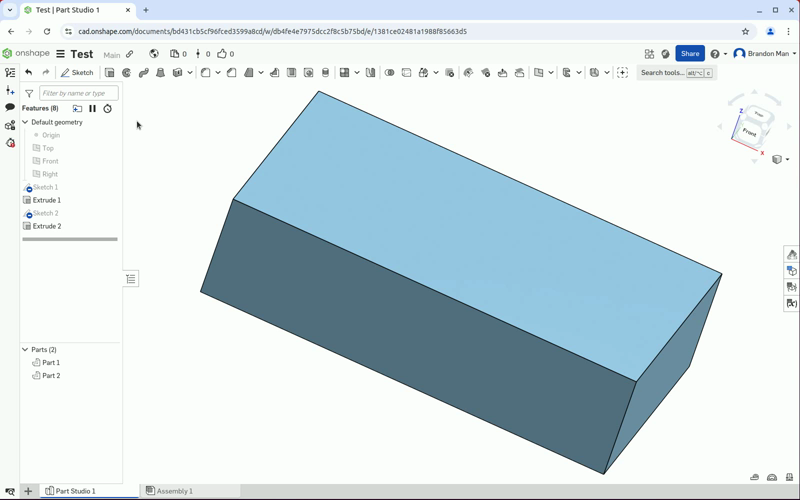
key(left, 2)
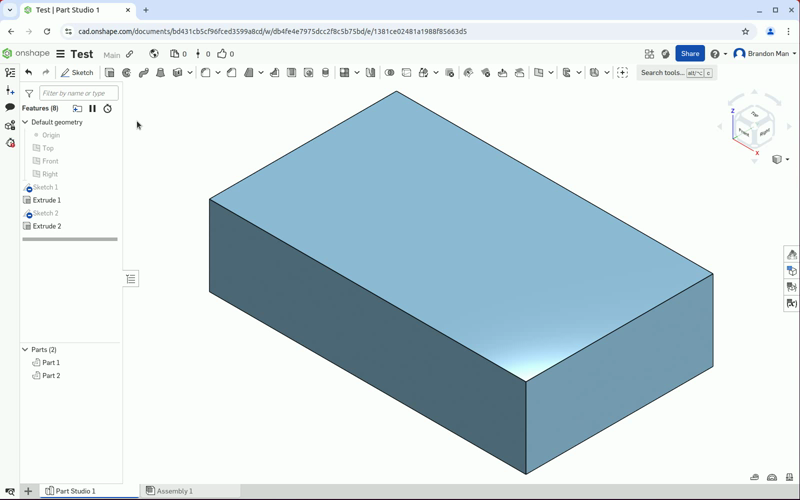
mouse_move(73, 189)
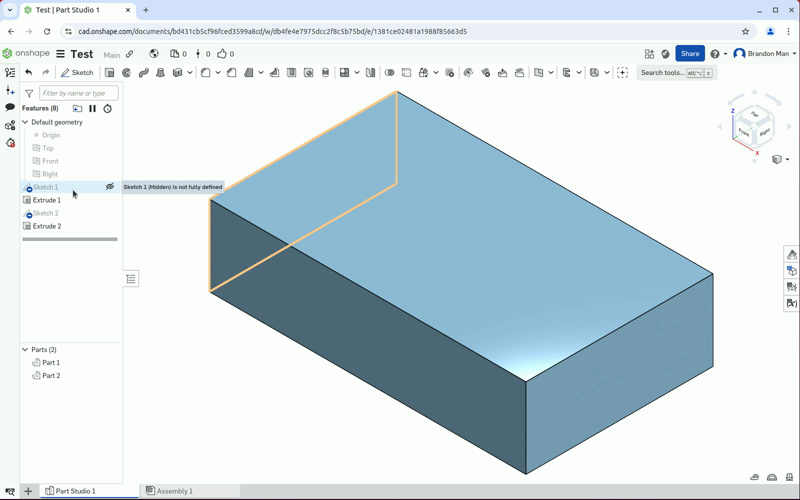
click(73, 189)